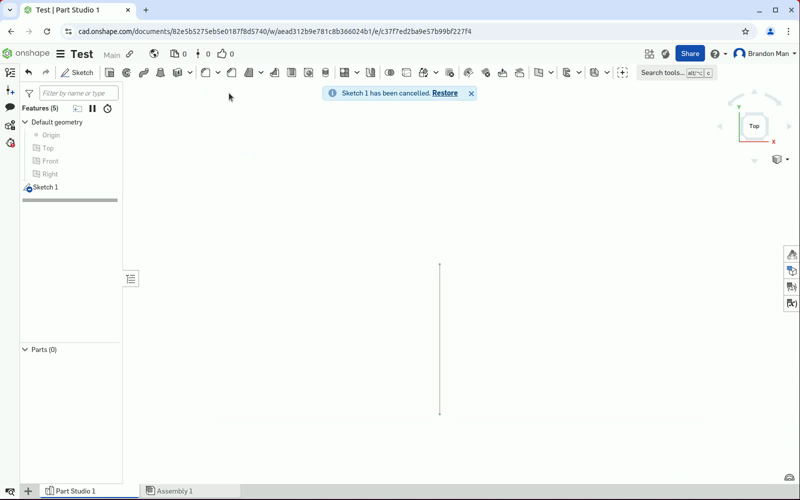
key(shift+h)
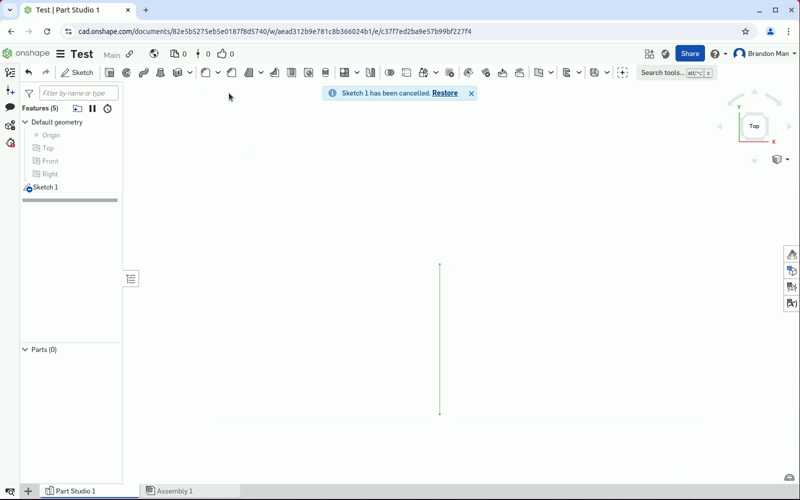
key(shift+s)
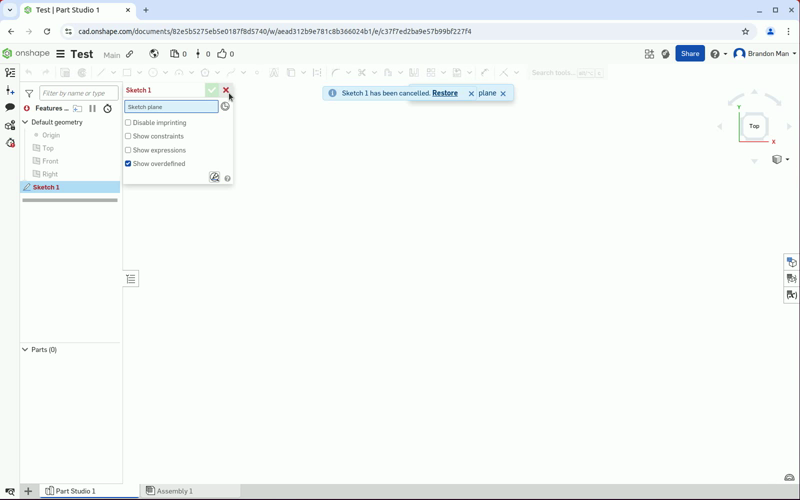
mouse_move(73, 150)
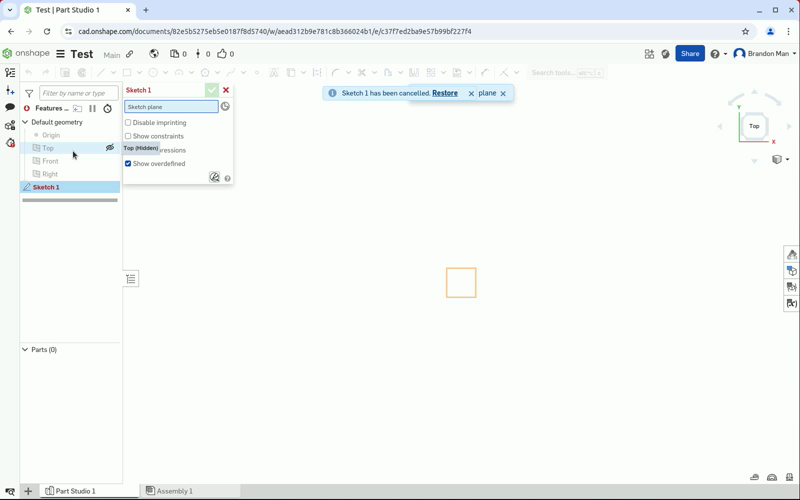
click(73, 150)
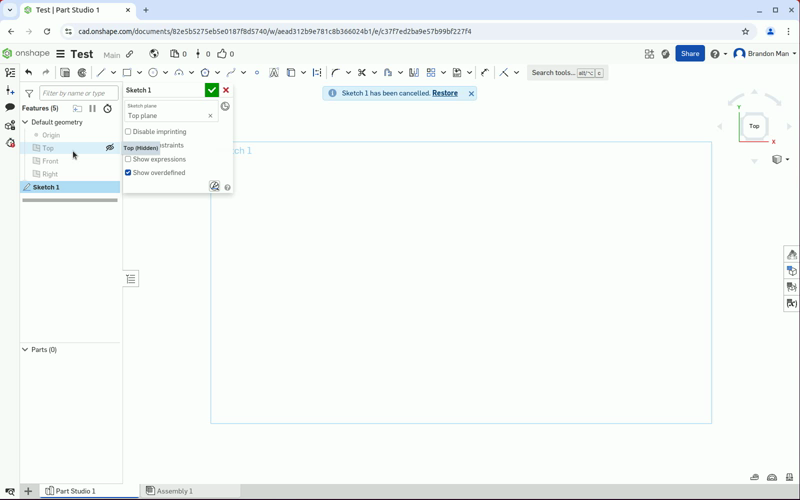
mouse_move(73, 352)
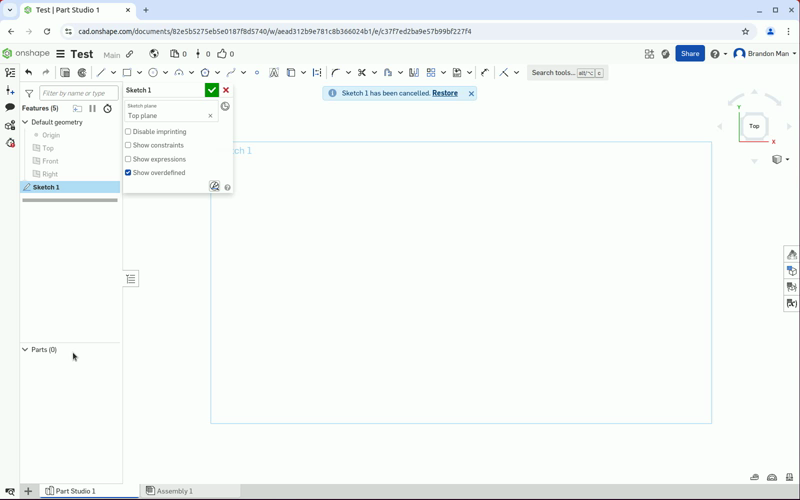
key(y)
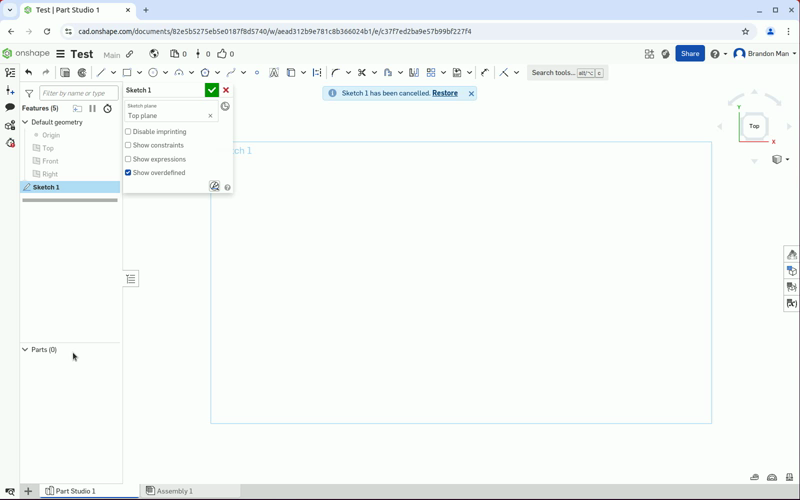
key(c)
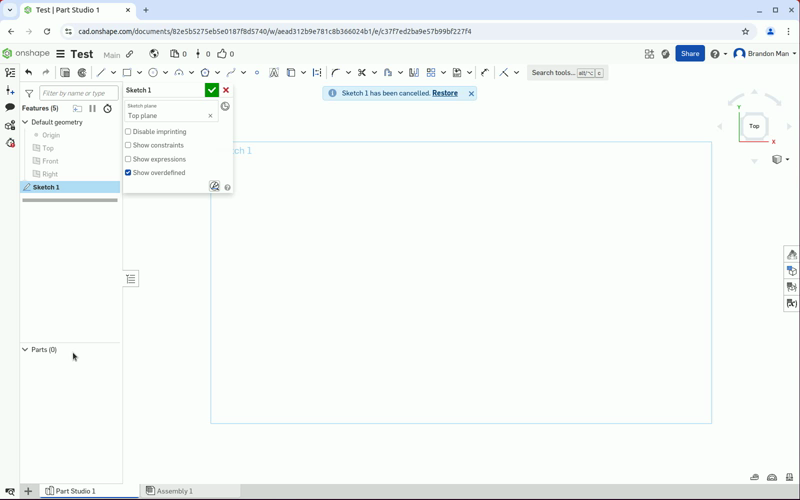
key_down(shift)
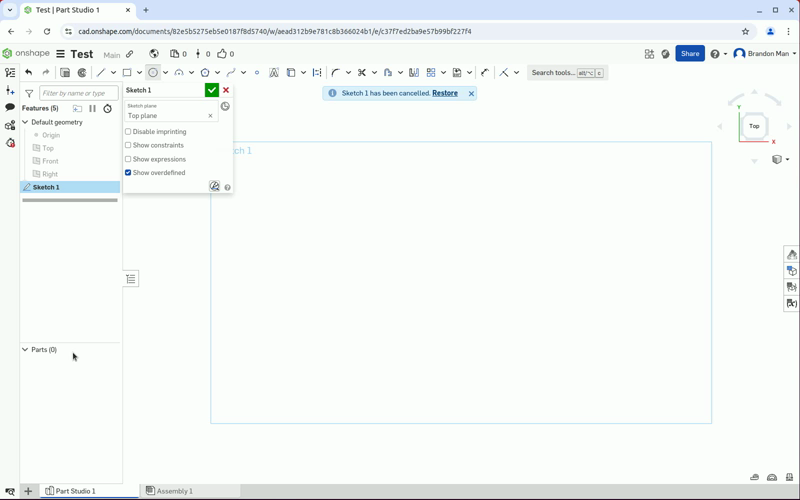
mouse_move(461, 282)
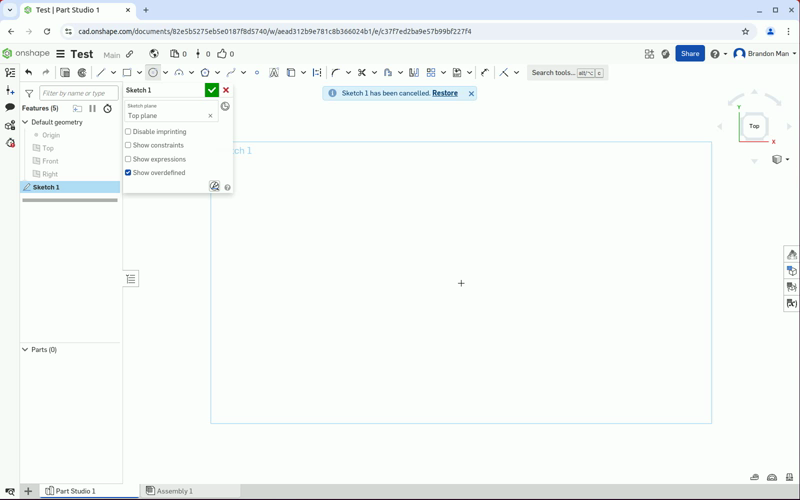
click(461, 282)
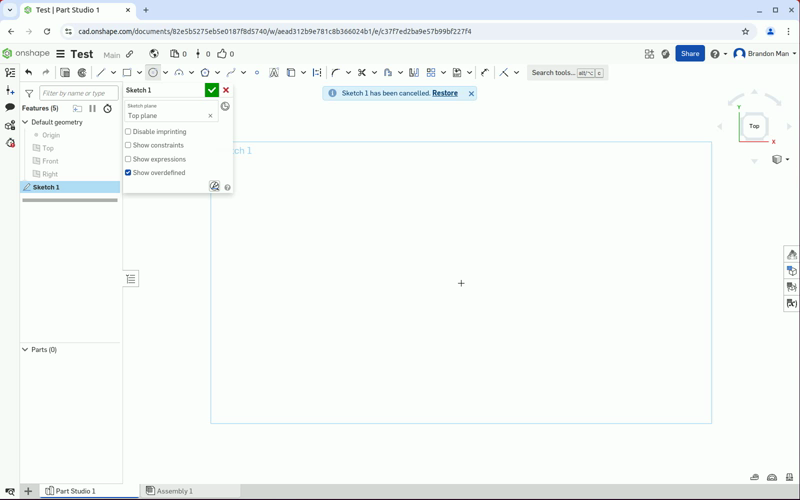
key_up(shift)
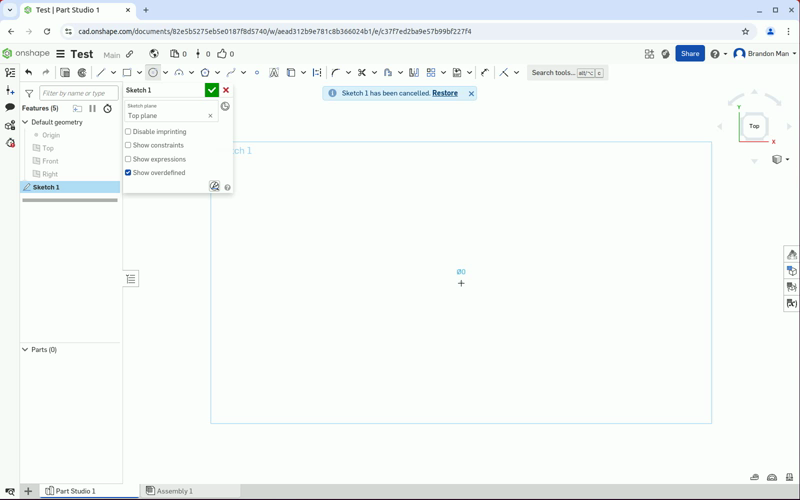
mouse_move(574, 282)
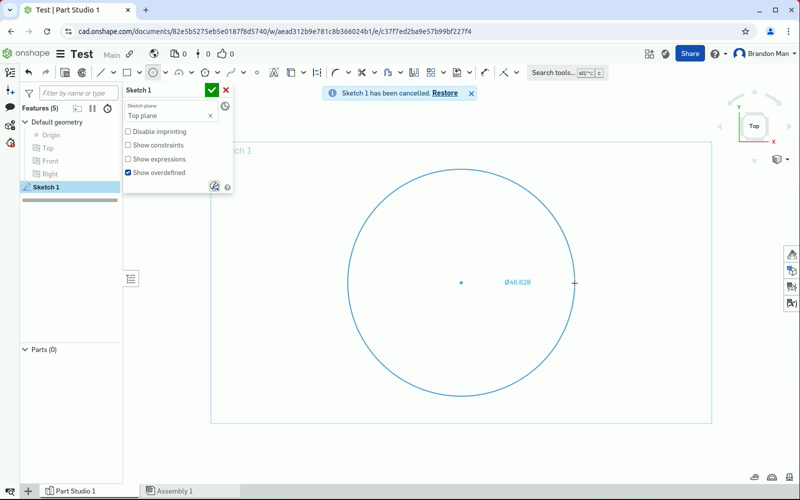
click(574, 282)
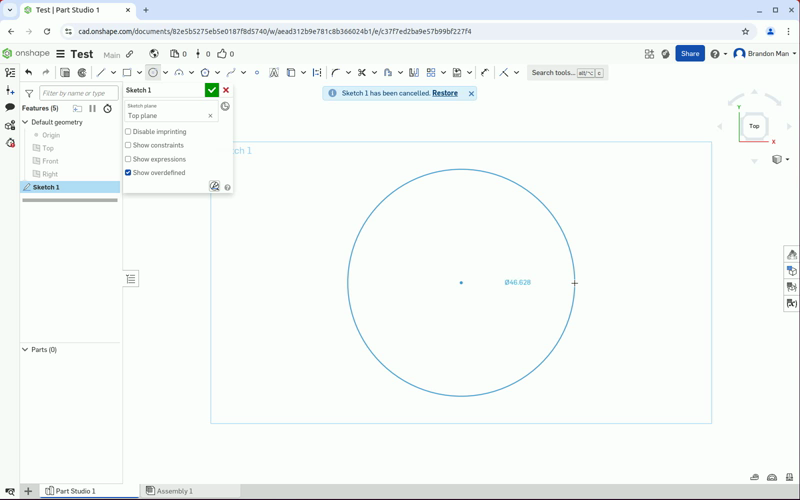
key(esc)
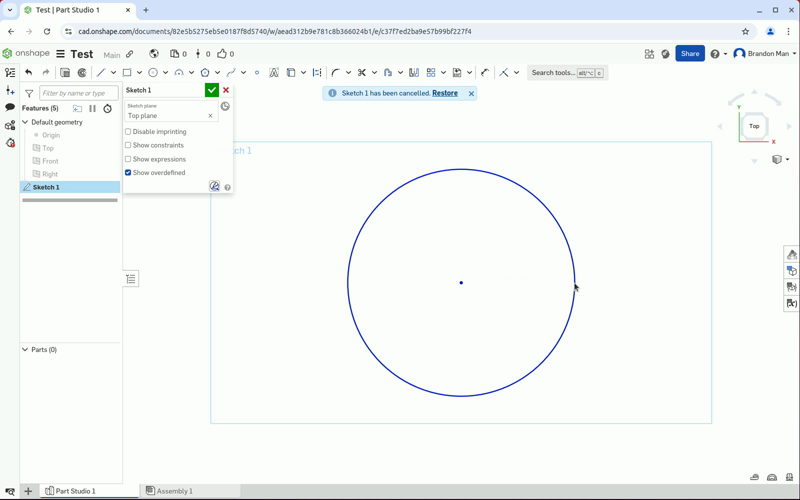
key(c)
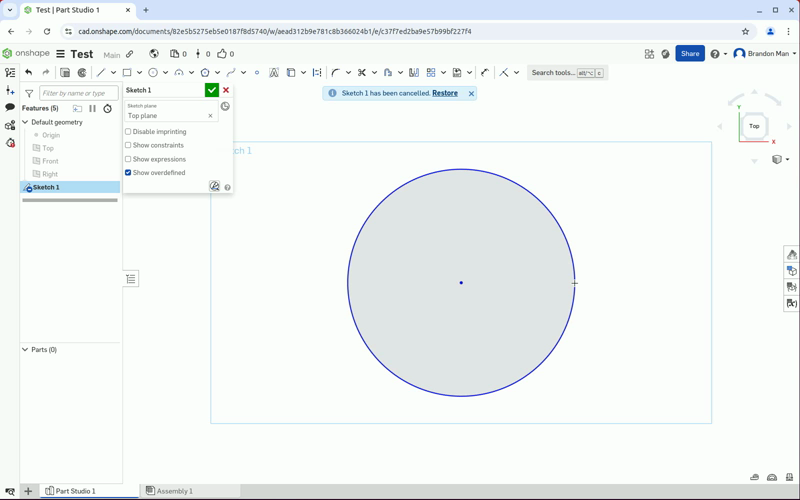
key_down(shift)
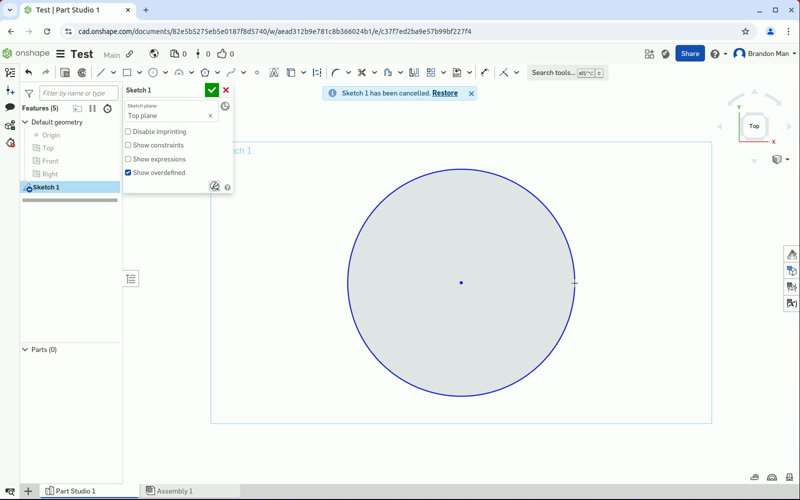
mouse_move(461, 282)
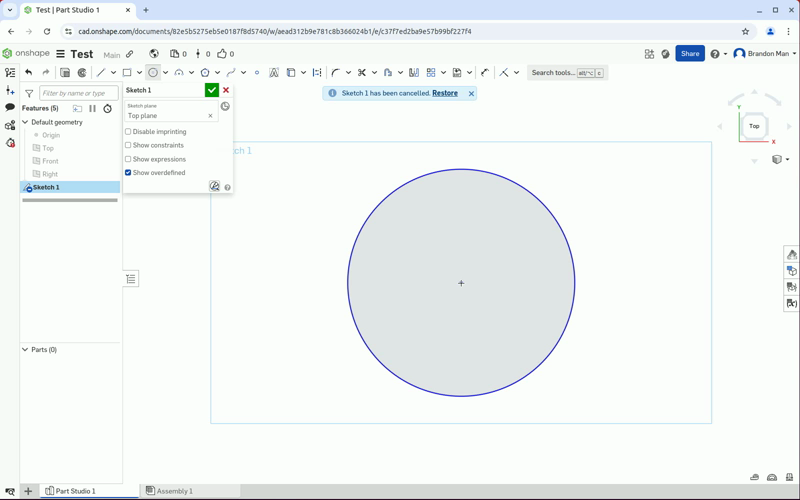
click(461, 282)
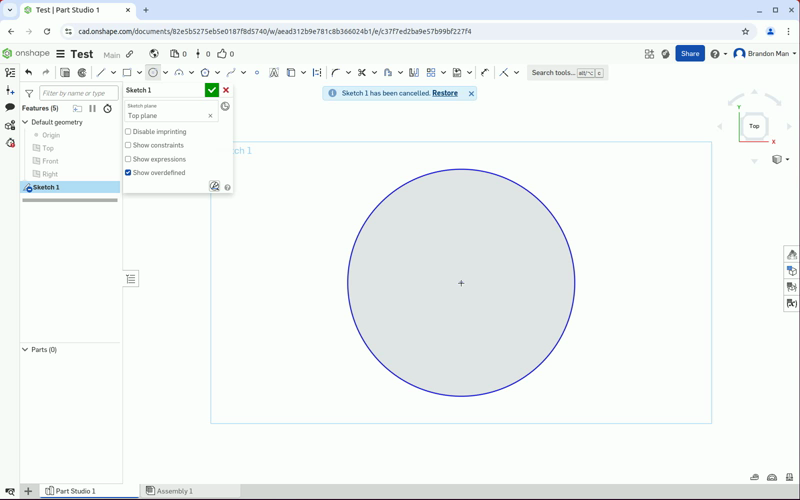
key_up(shift)
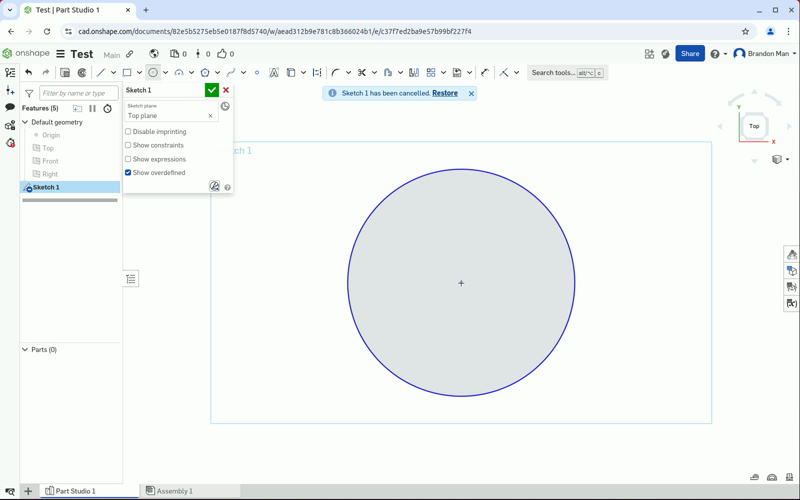
mouse_move(515, 282)
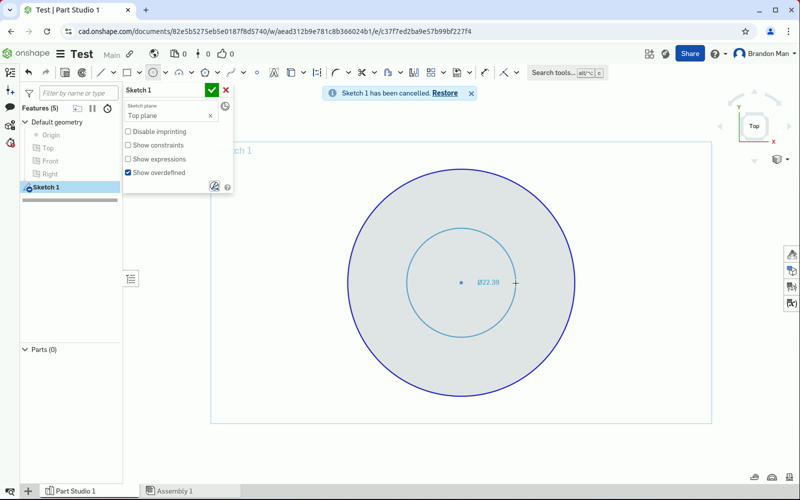
click(515, 282)
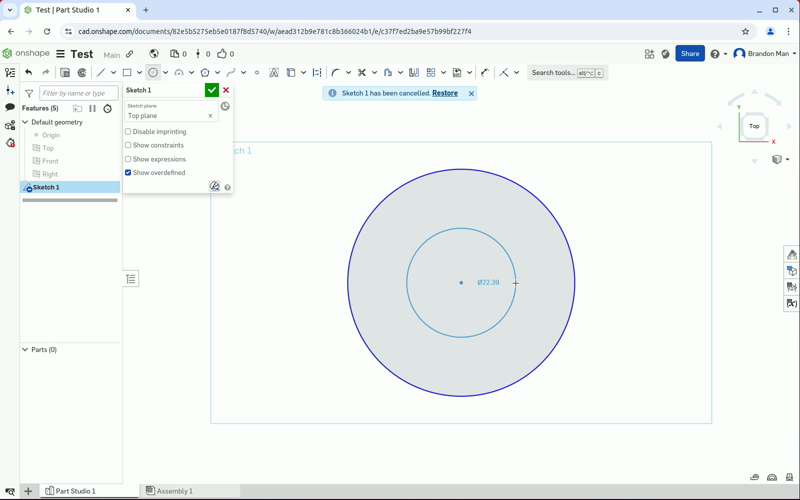
key(esc)
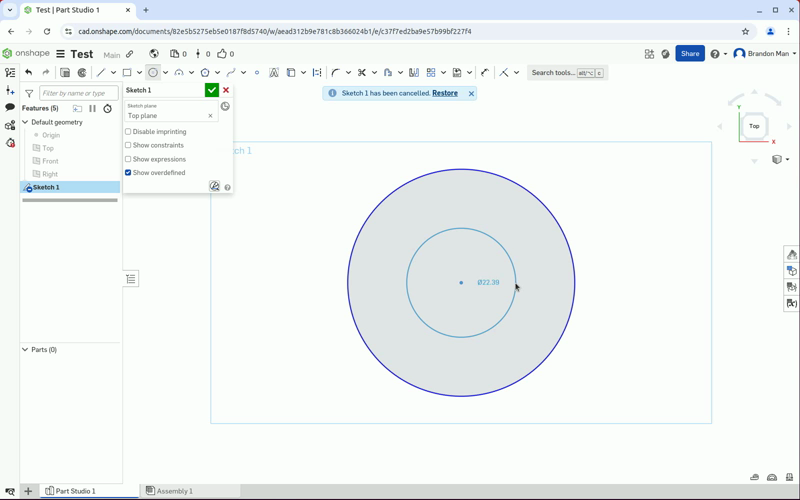
mouse_move(517, 228)
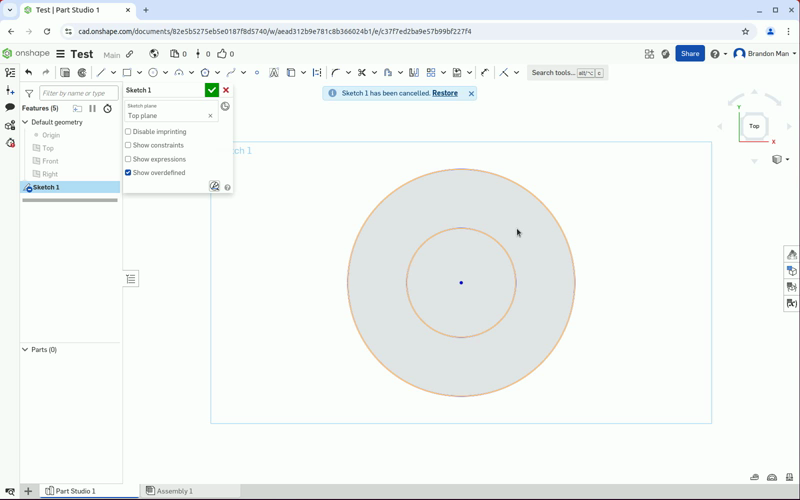
click(517, 228)
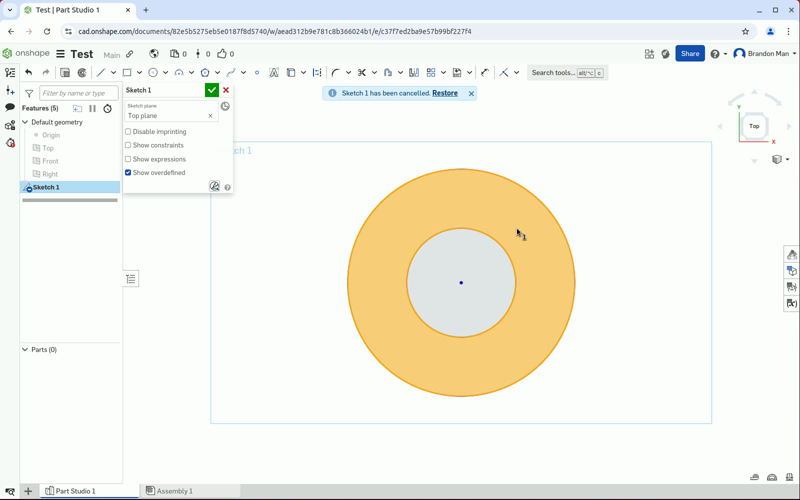
mouse_move(73, 352)
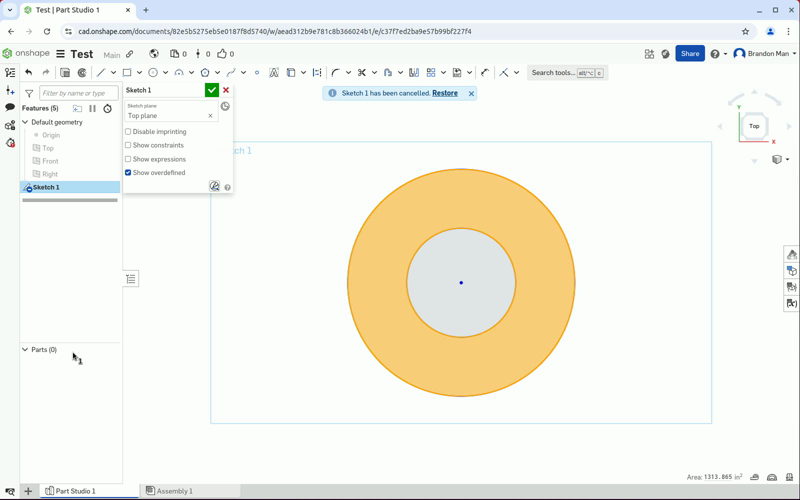
key(shift+y)
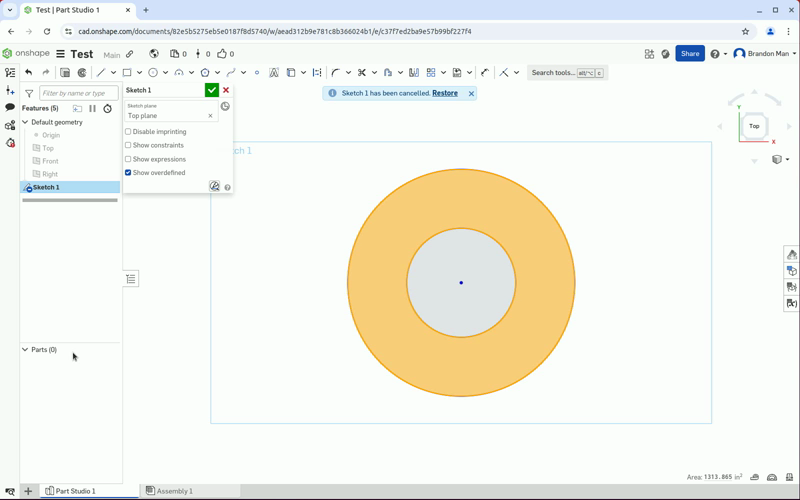
key(shift+e)
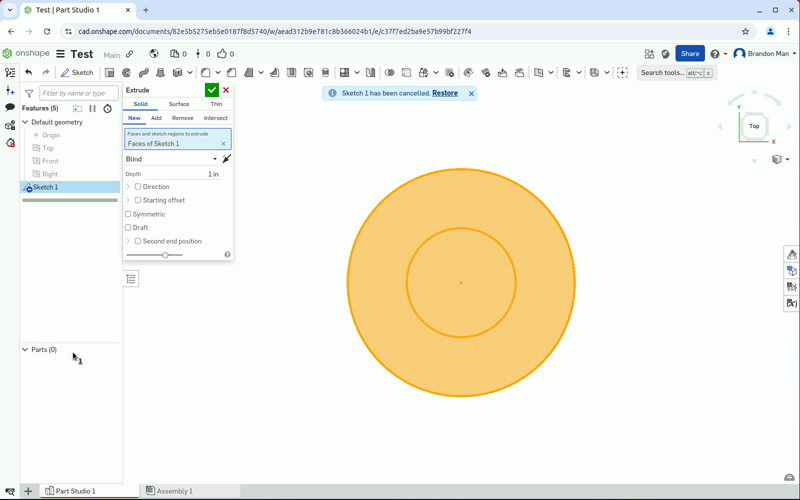
mouse_move(143, 106)
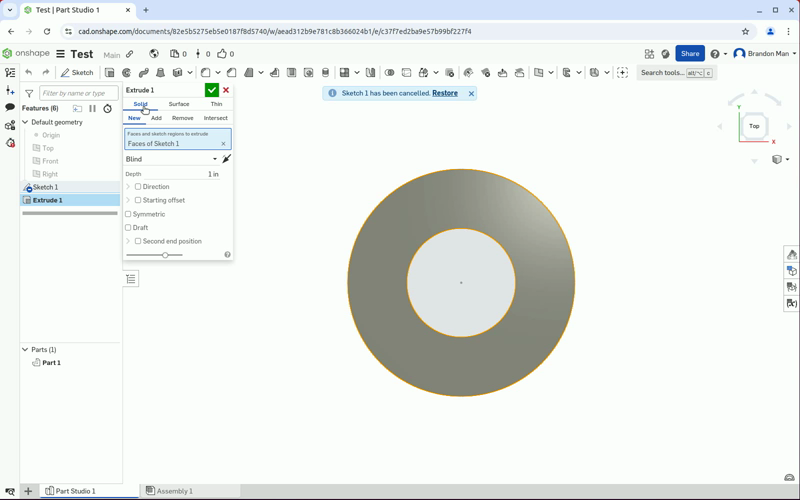
click(143, 106)
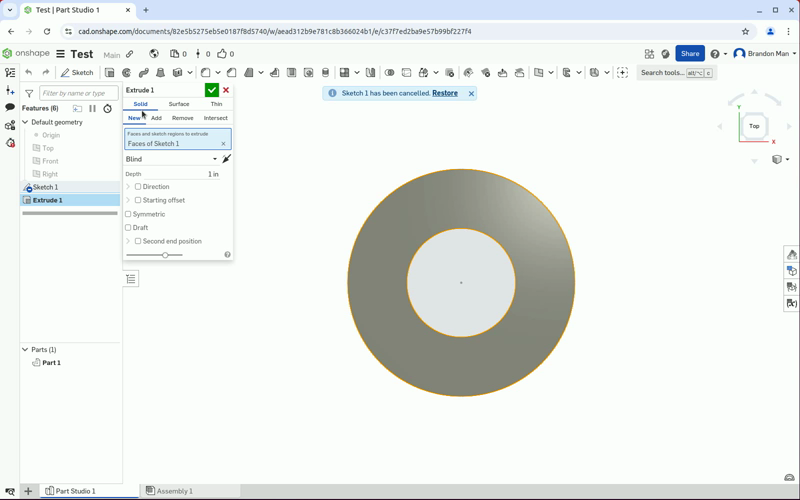
mouse_move(137, 120)
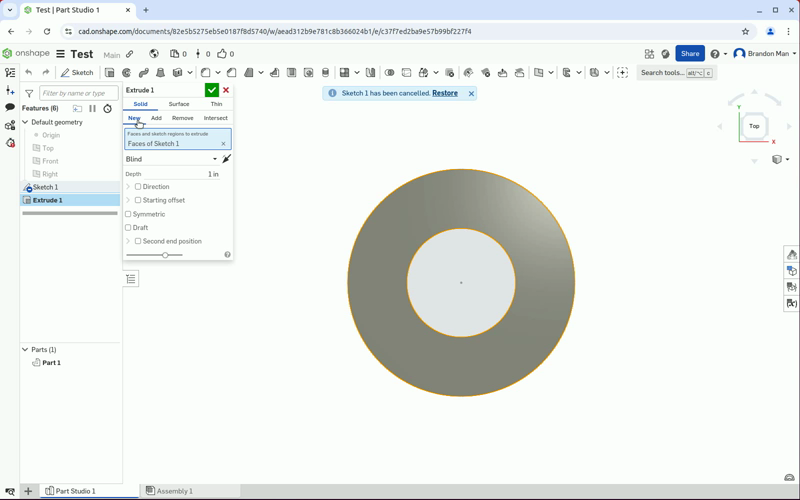
click(137, 120)
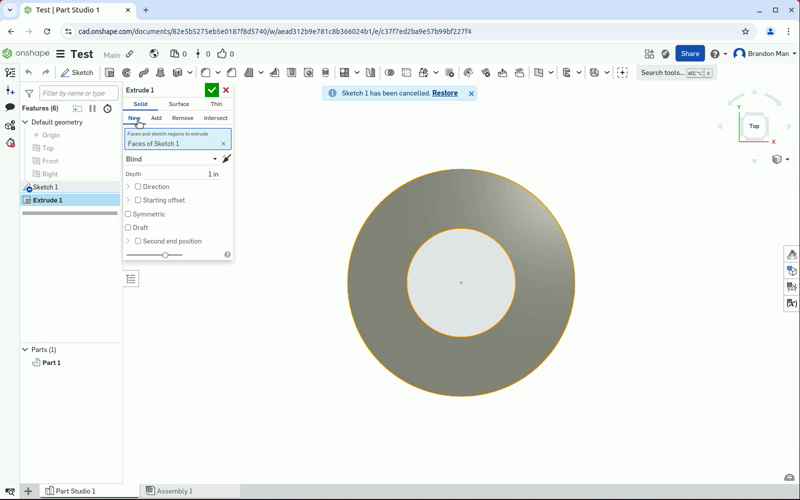
key(tab, 4)
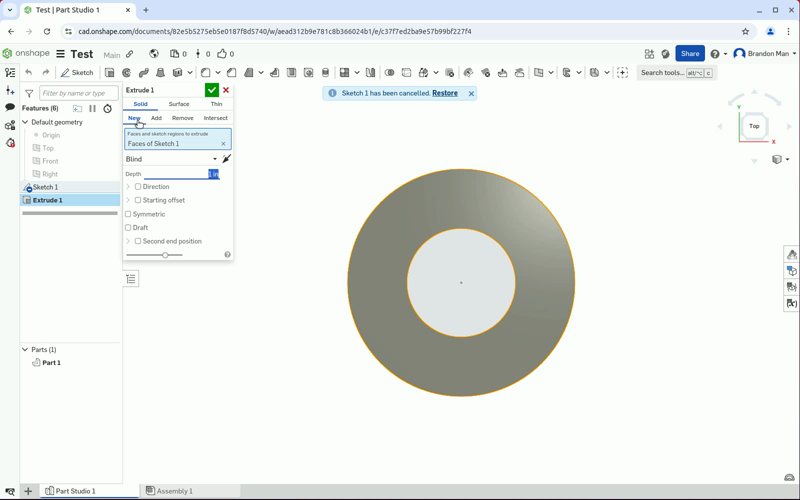
text(-13.961)
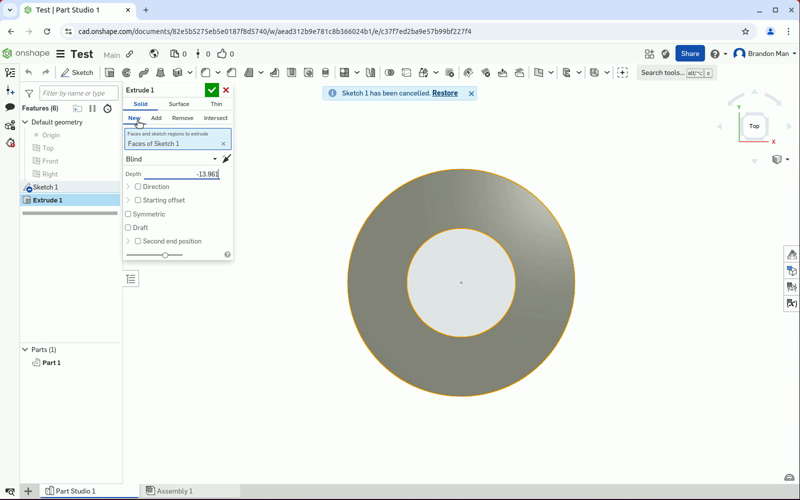
key(enter)
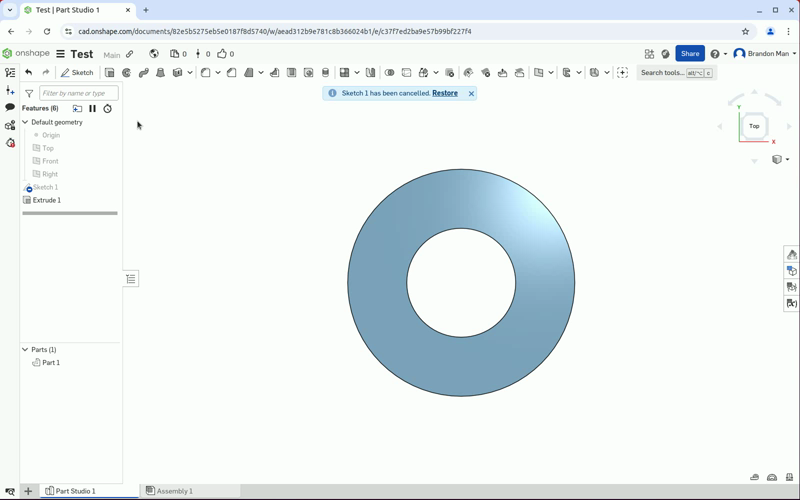
key(shift+h)
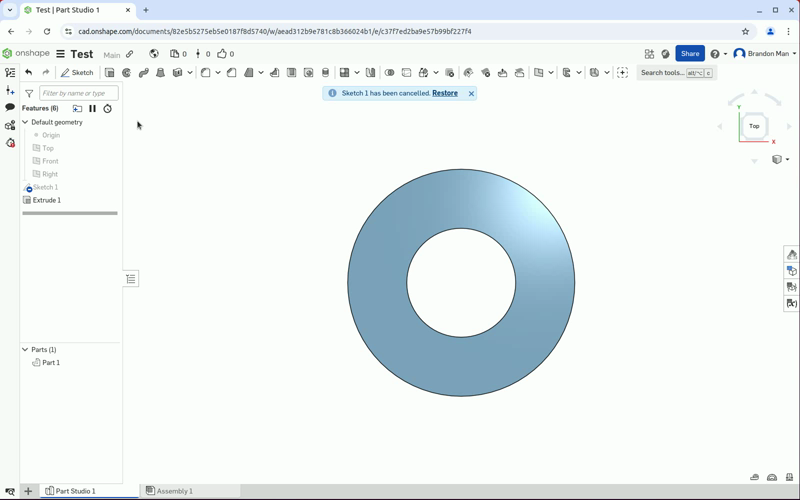
key(shift+h)
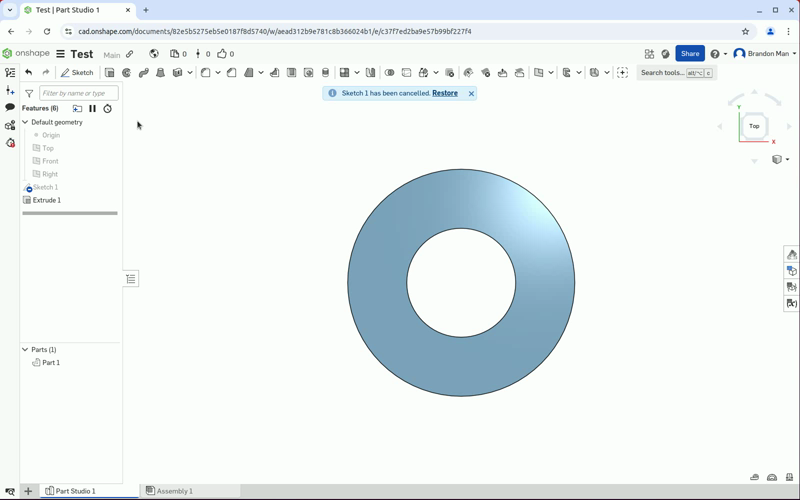
mouse_move(73, 189)
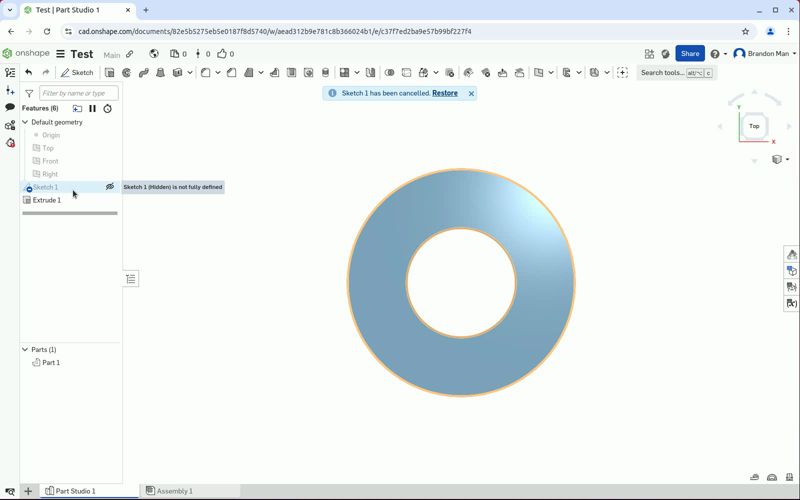
click(73, 189)
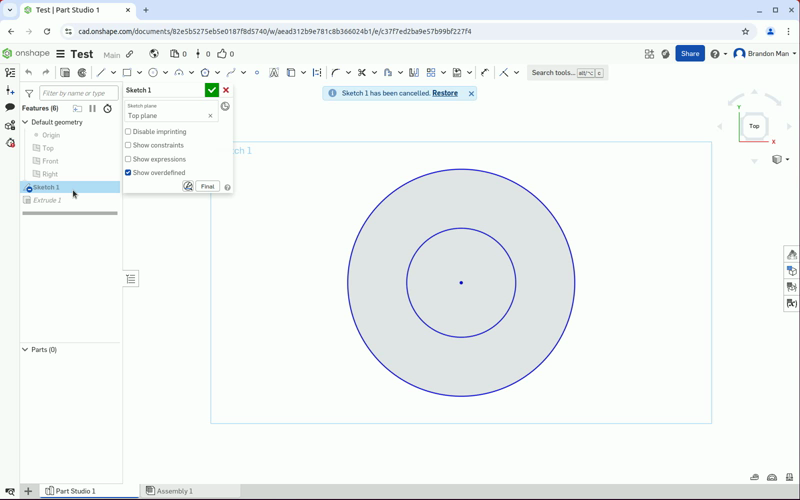
mouse_move(229, 92)
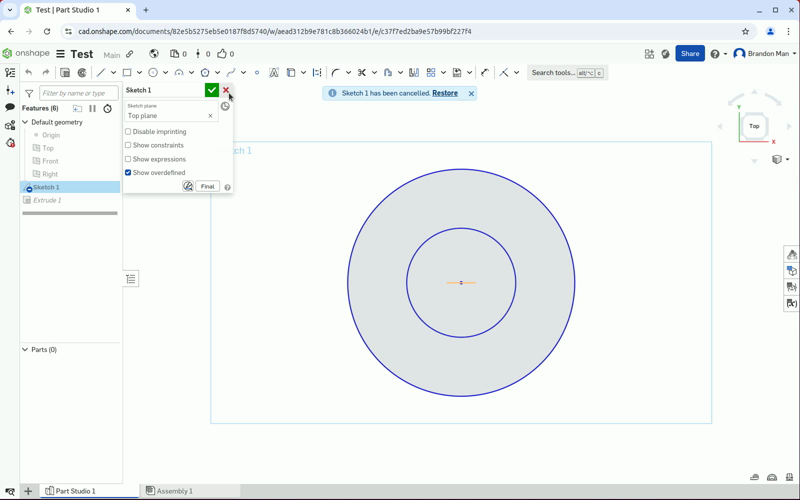
click(229, 92)
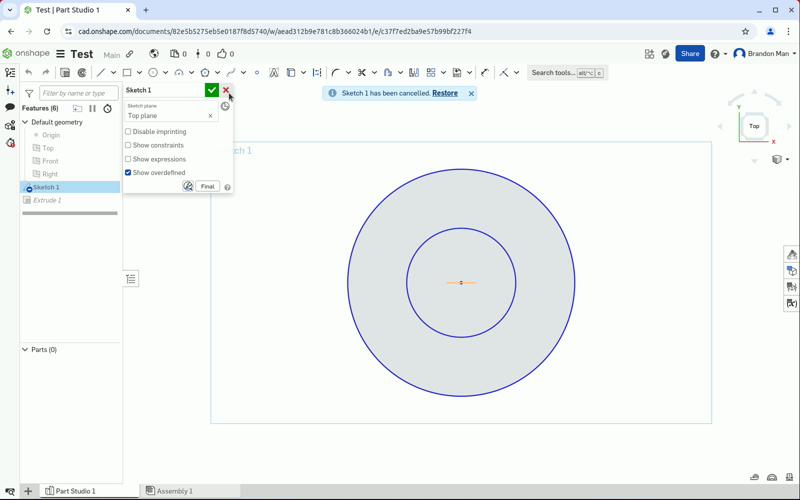
key(shift+s)
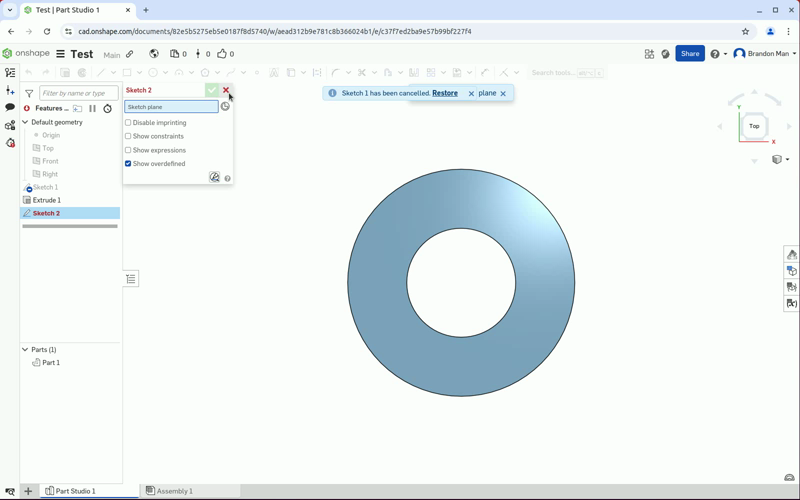
mouse_move(73, 150)
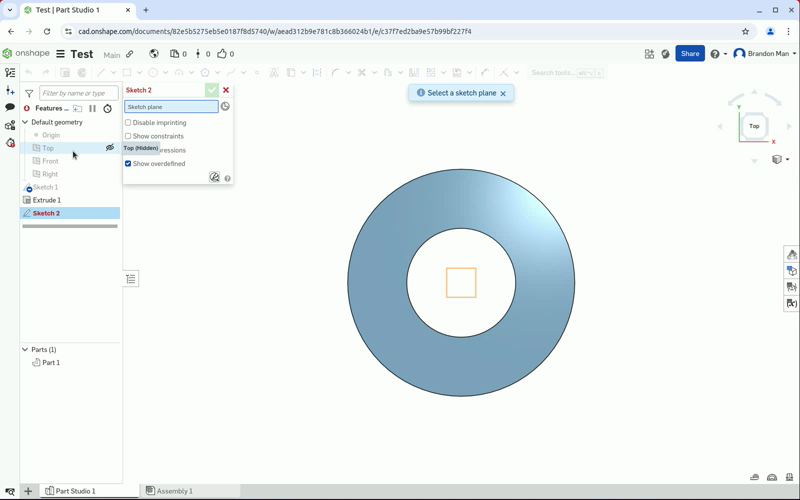
click(73, 150)
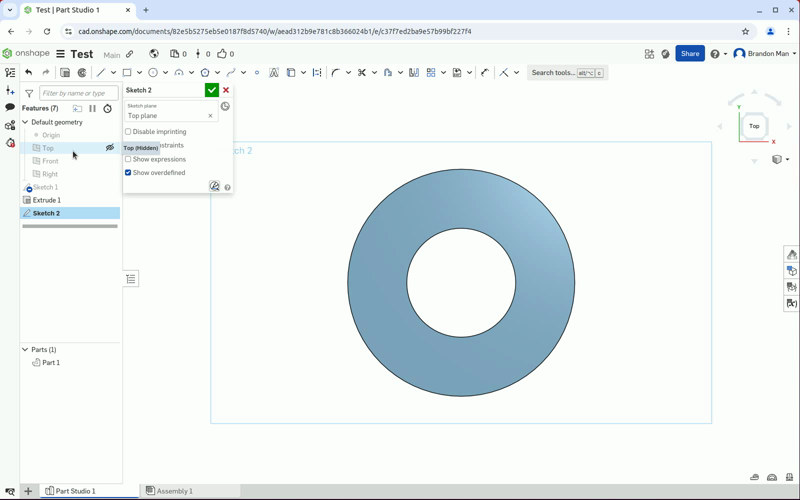
mouse_move(73, 352)
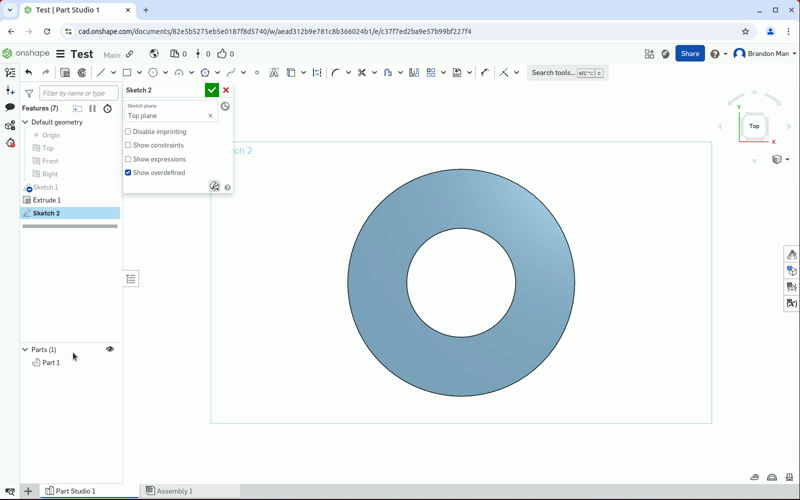
key(y)
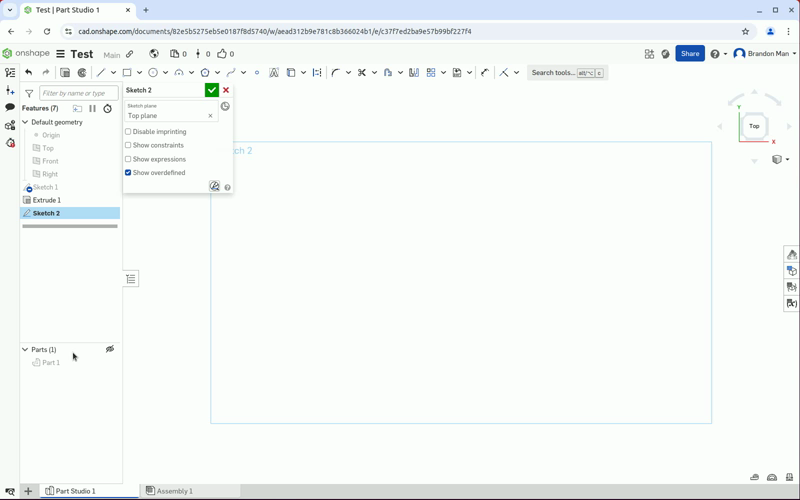
key(c)
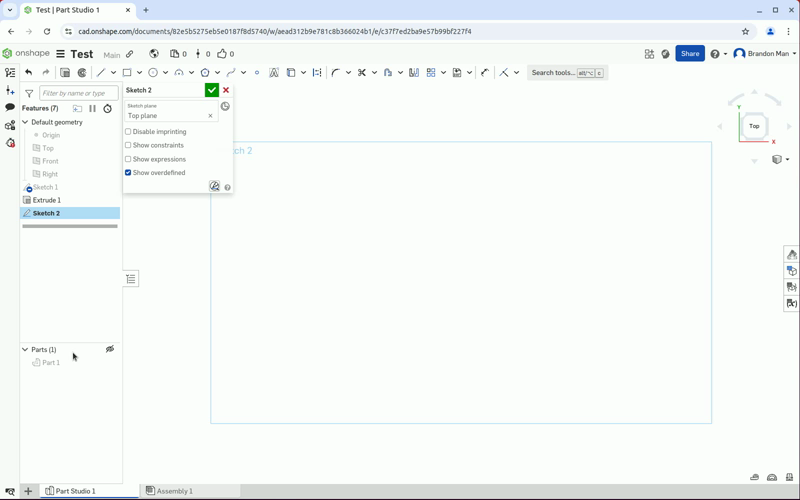
key_down(shift)
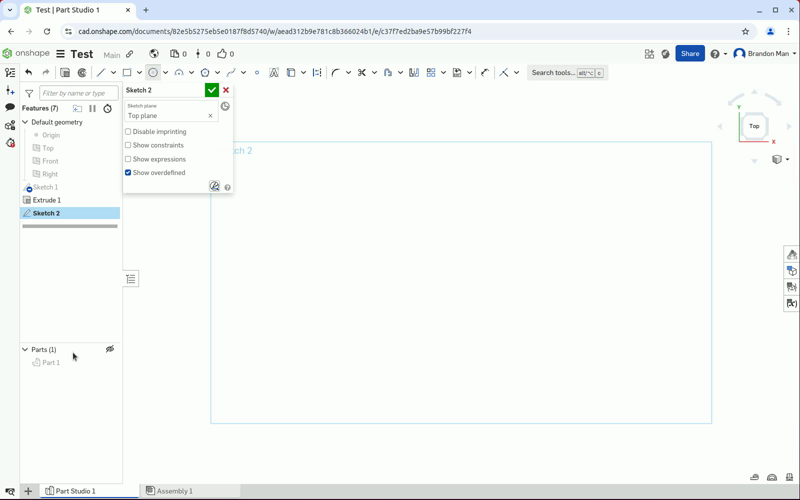
mouse_move(461, 282)
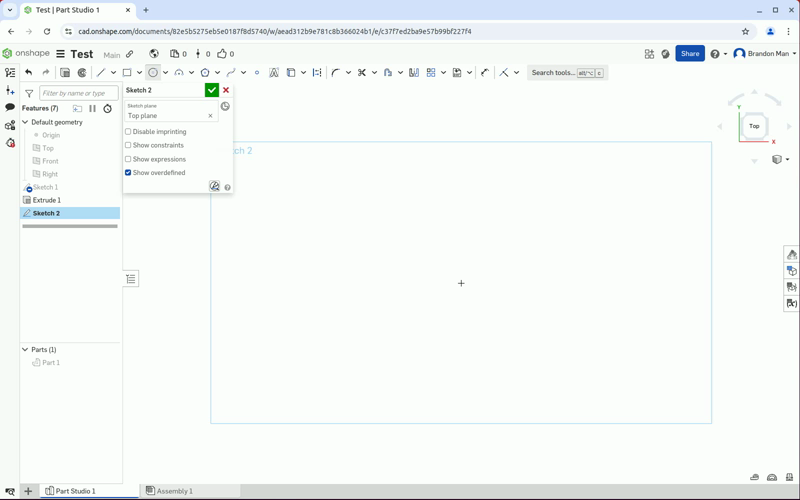
click(461, 282)
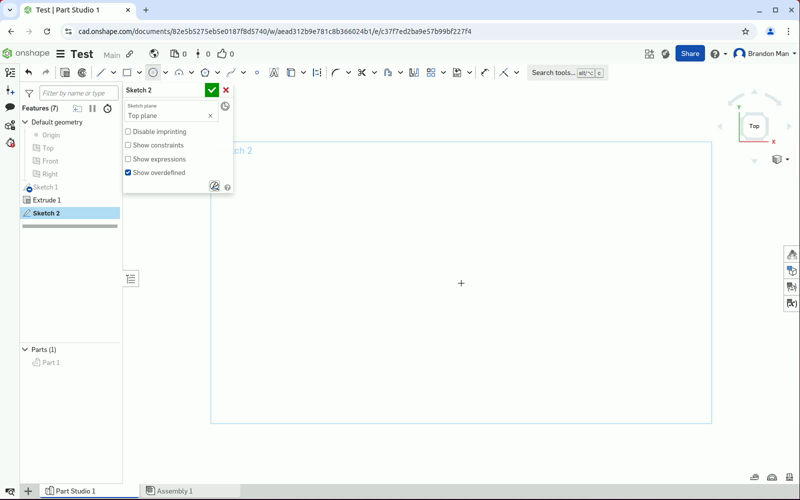
key_up(shift)
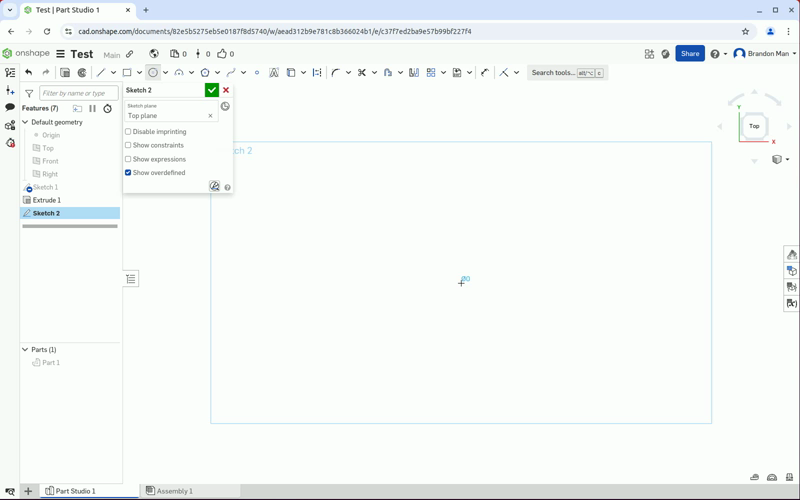
mouse_move(516, 282)
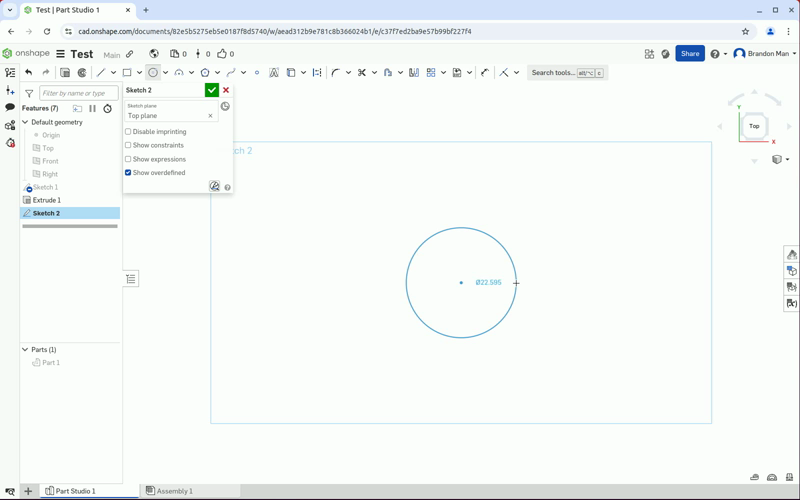
click(516, 282)
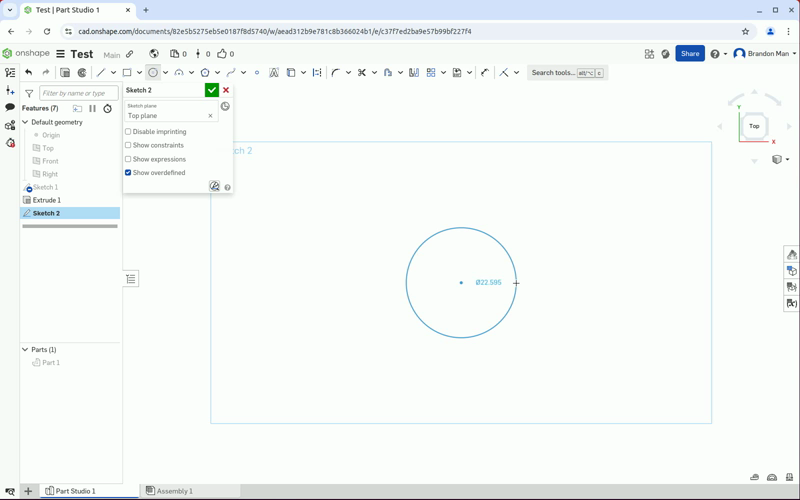
key(esc)
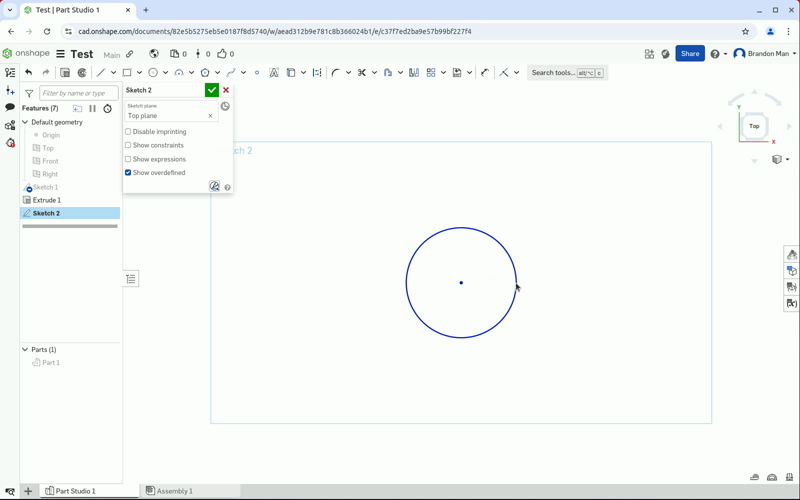
mouse_move(463, 286)
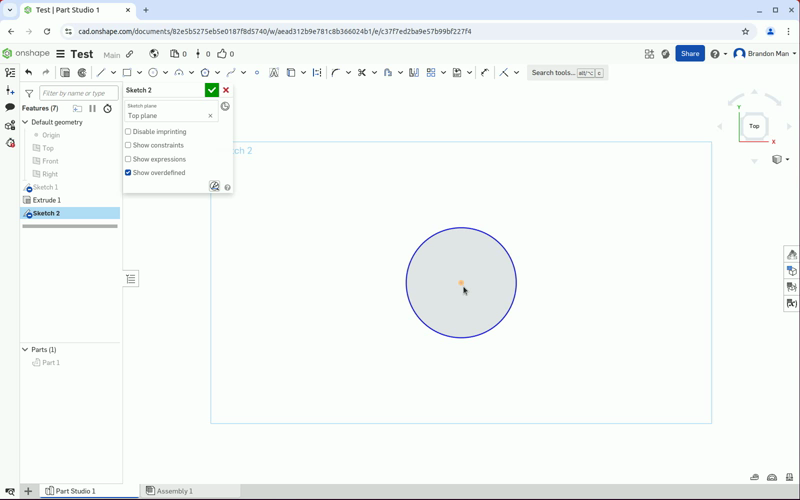
click(463, 286)
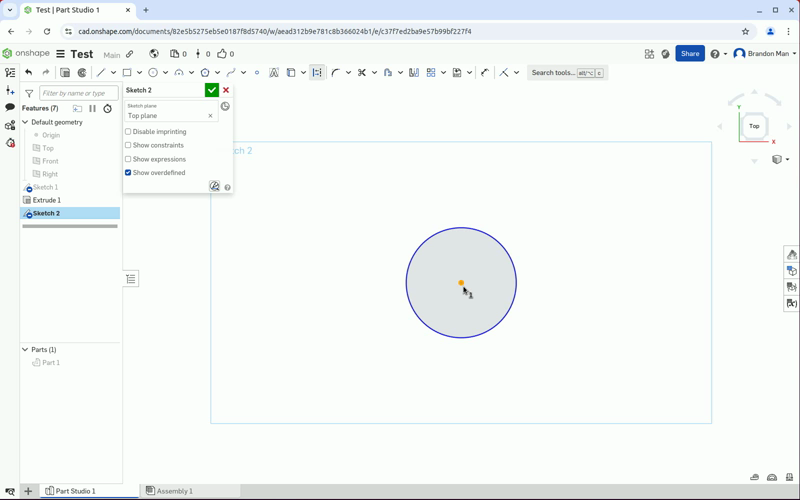
mouse_move(73, 352)
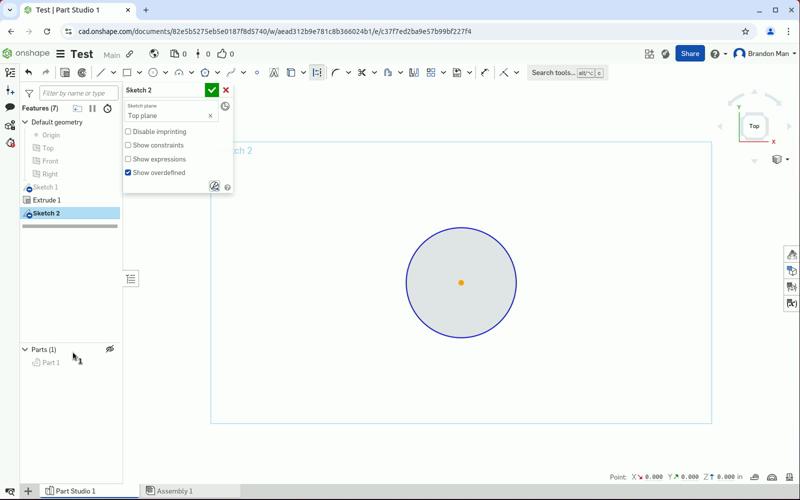
key(shift+y)
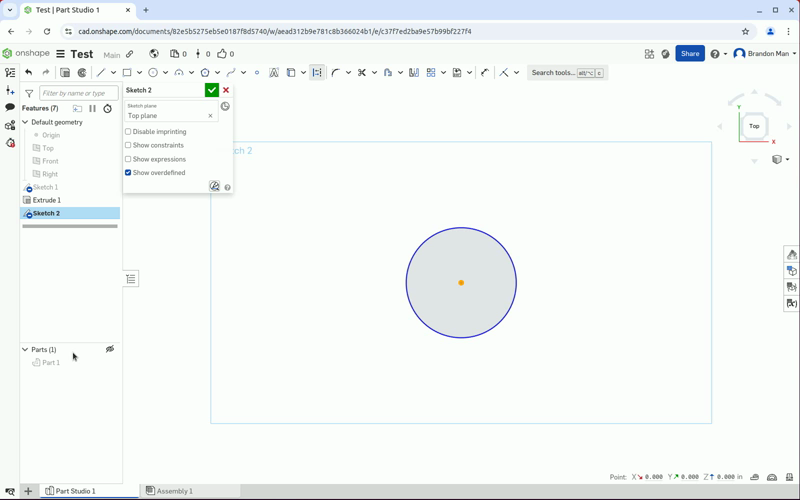
key(shift+e)
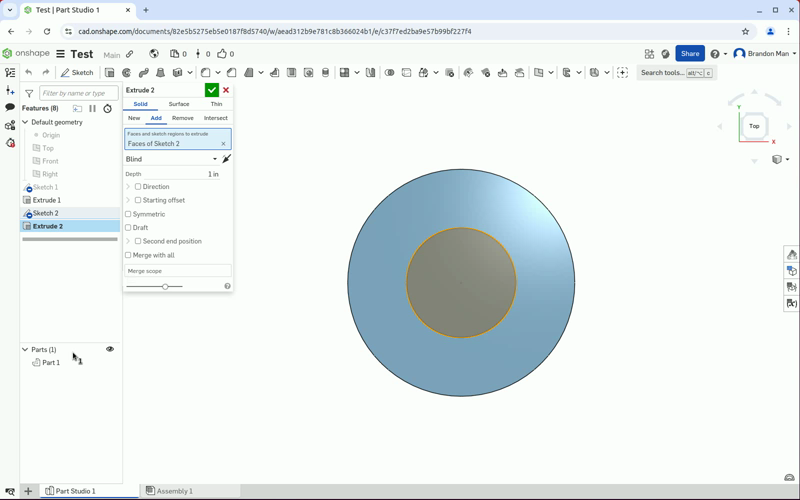
mouse_move(143, 106)
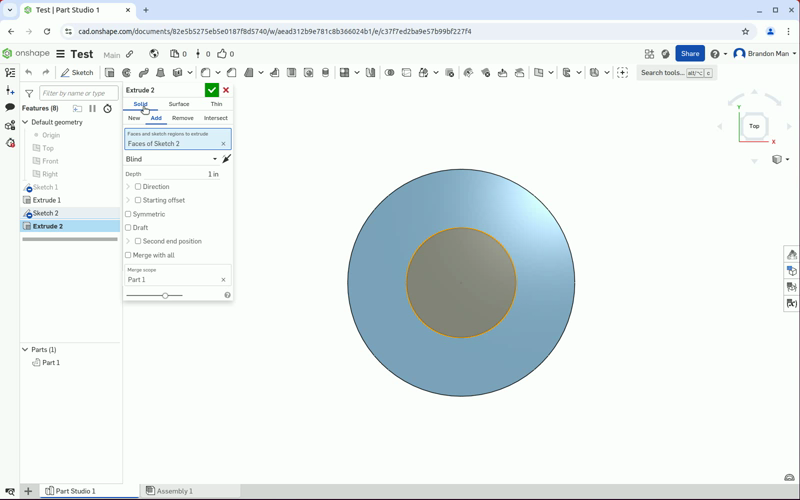
click(143, 106)
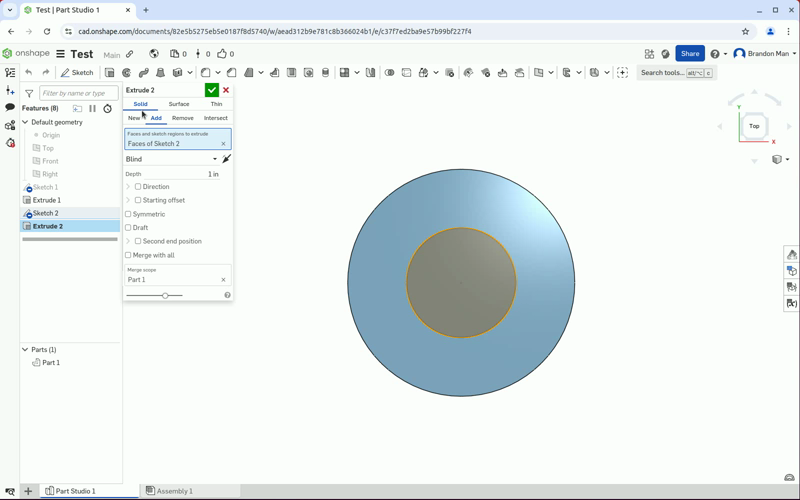
mouse_move(137, 120)
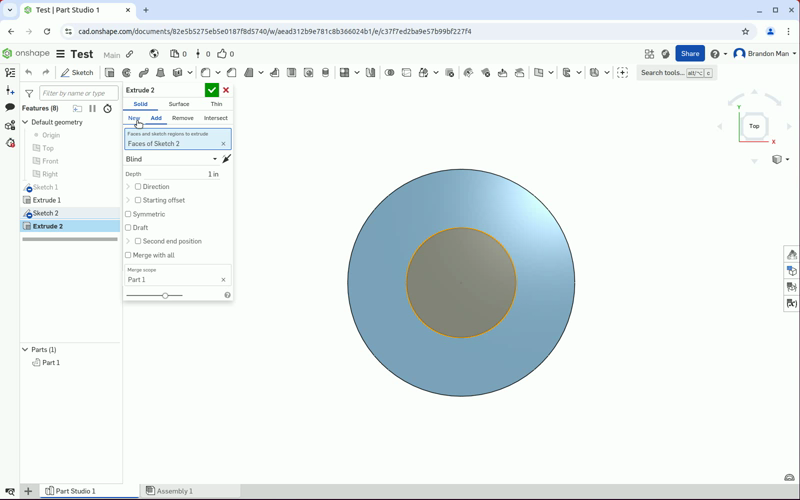
click(137, 120)
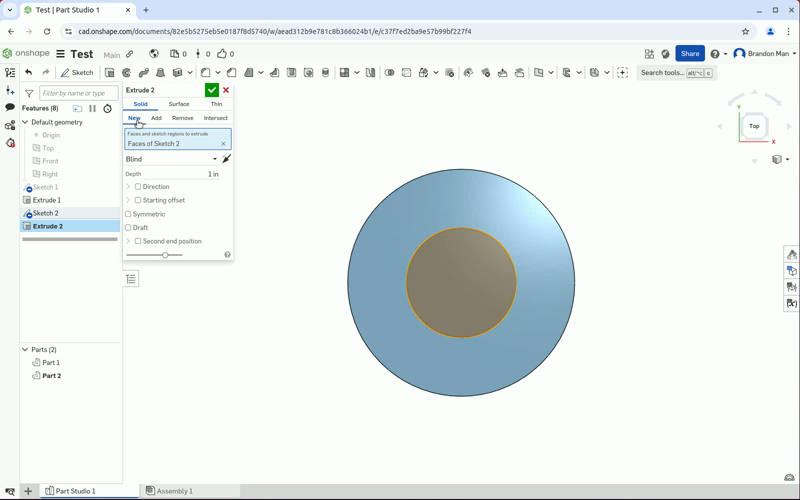
key(tab, 4)
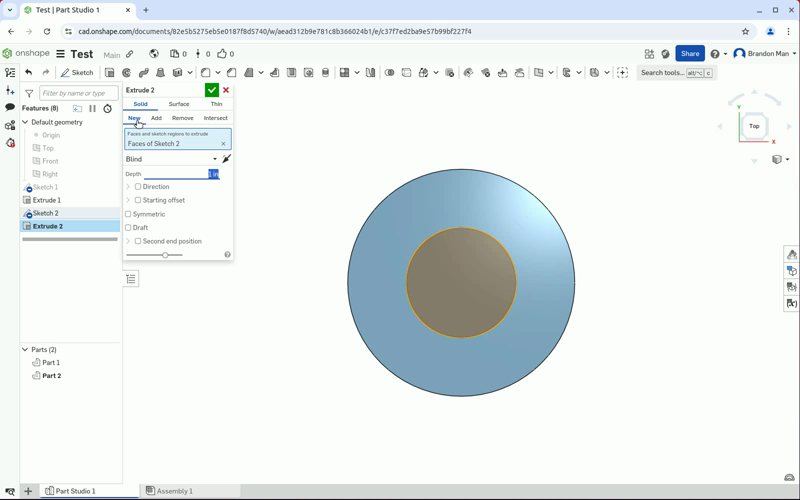
text(-13.961)
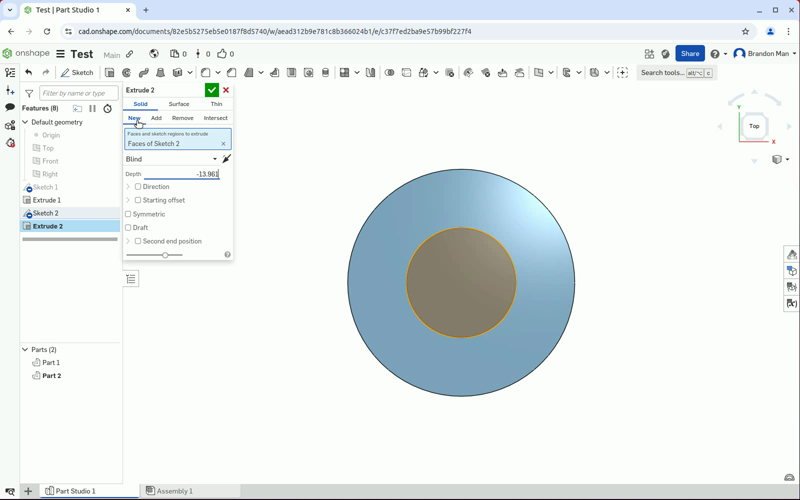
key(enter)
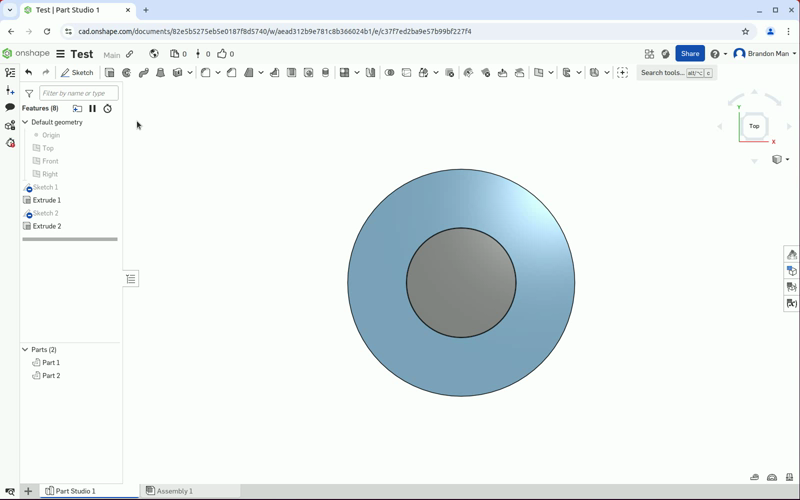
key(shift+h)
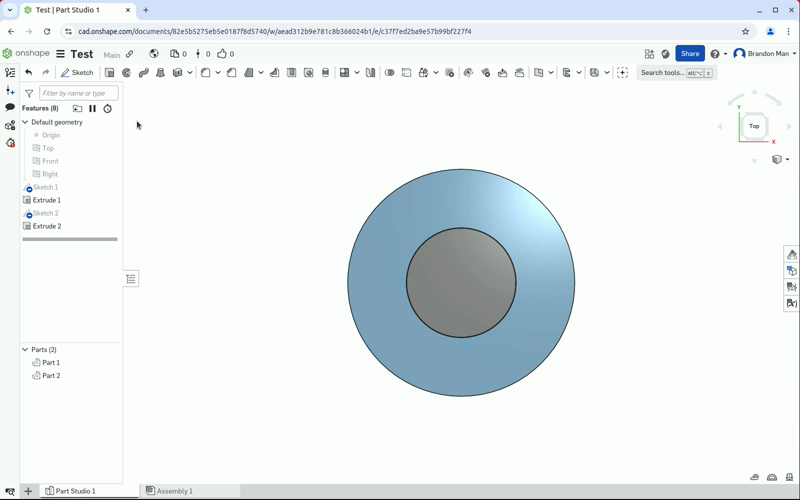
key(shift+h)
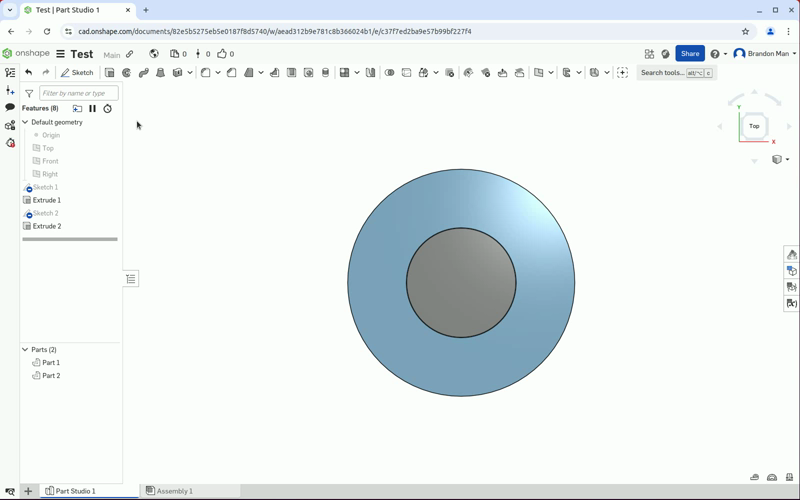
mouse_move(73, 189)
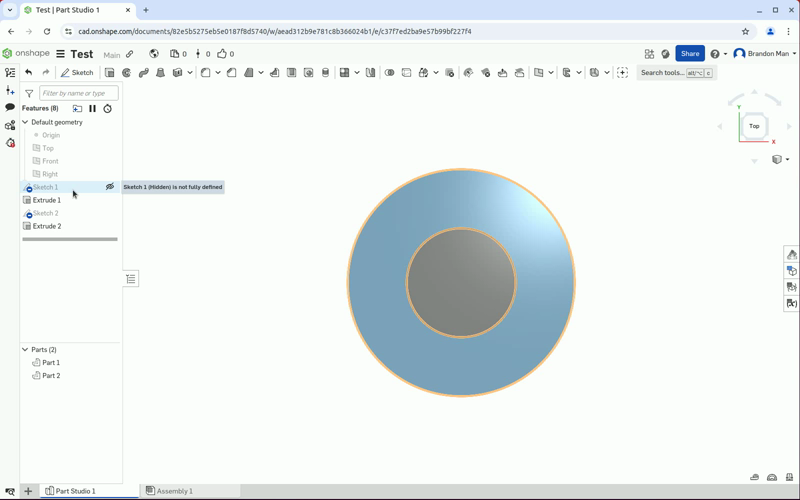
click(73, 189)
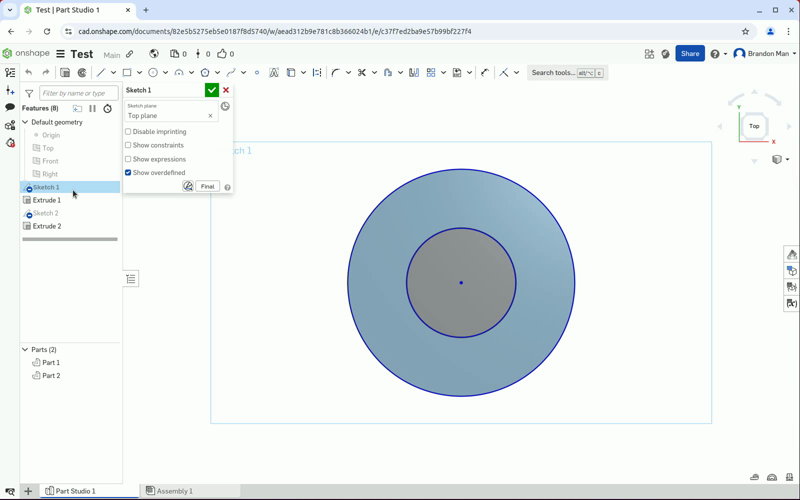
mouse_move(229, 92)
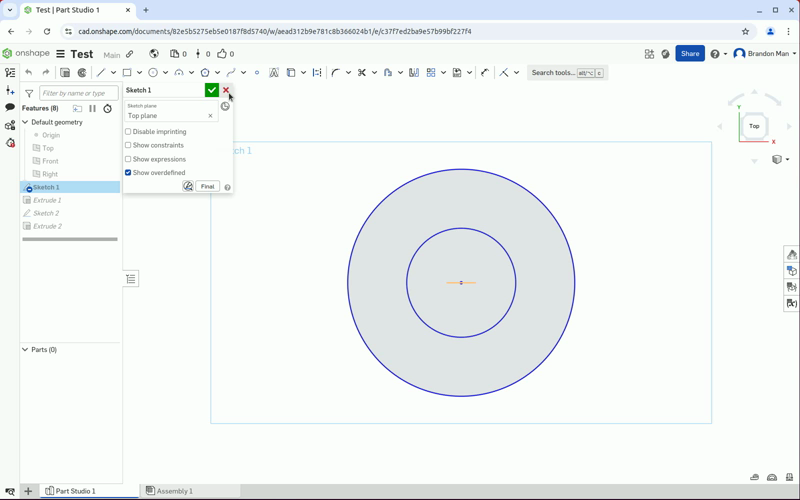
click(229, 92)
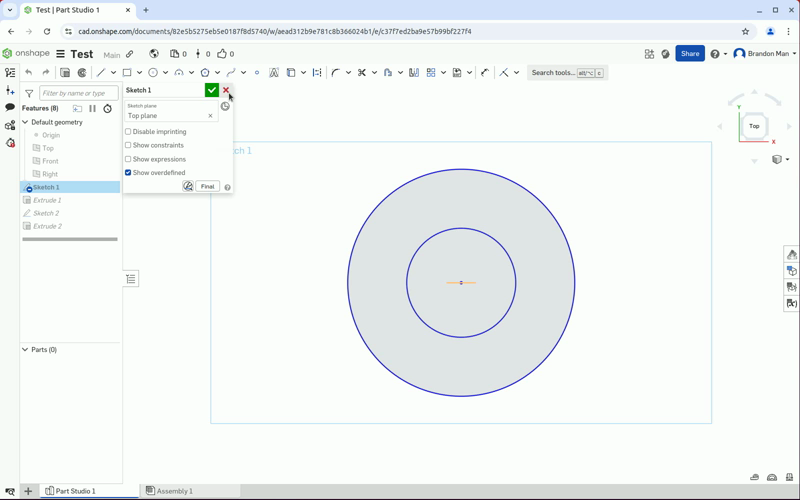
key(shift+s)
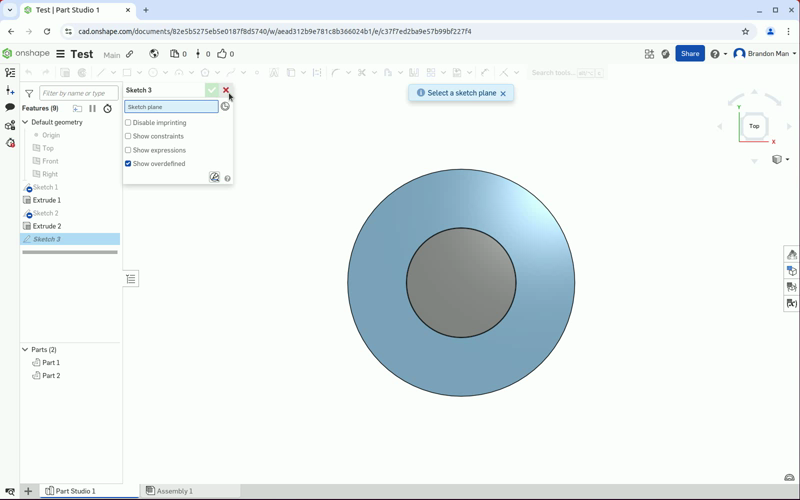
mouse_move(73, 150)
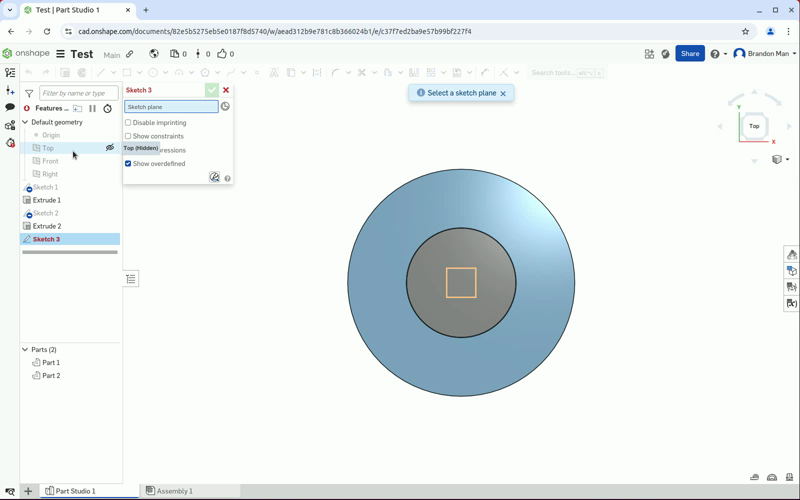
click(73, 150)
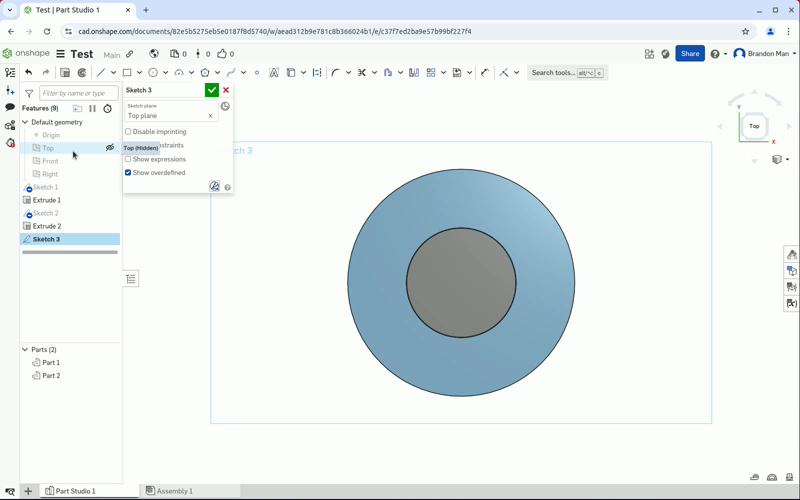
mouse_move(73, 352)
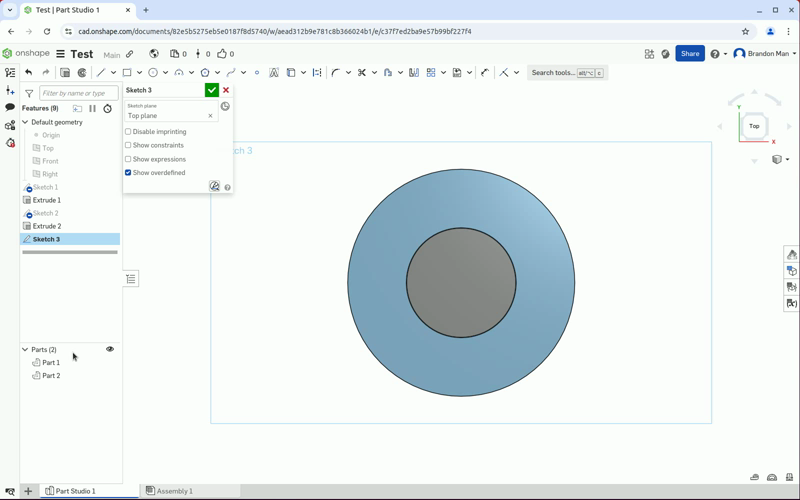
key(y)
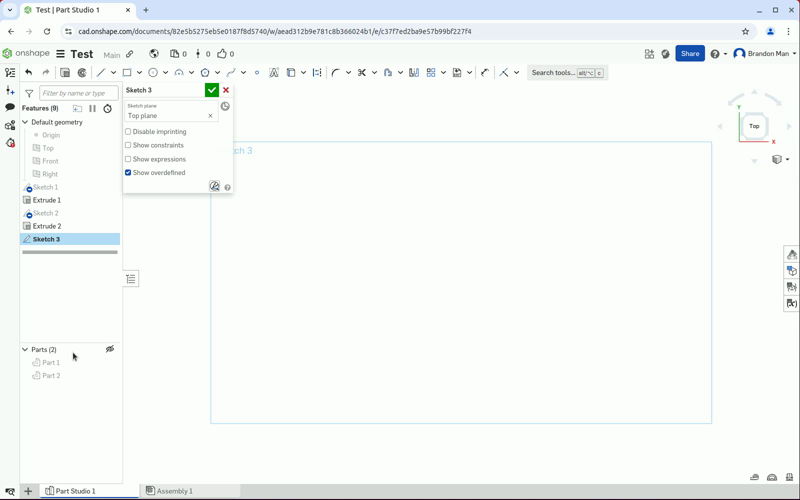
key(c)
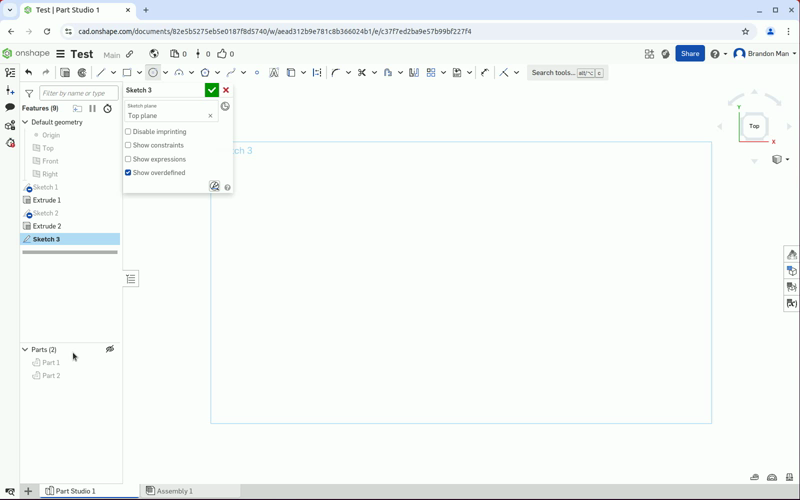
key_down(shift)
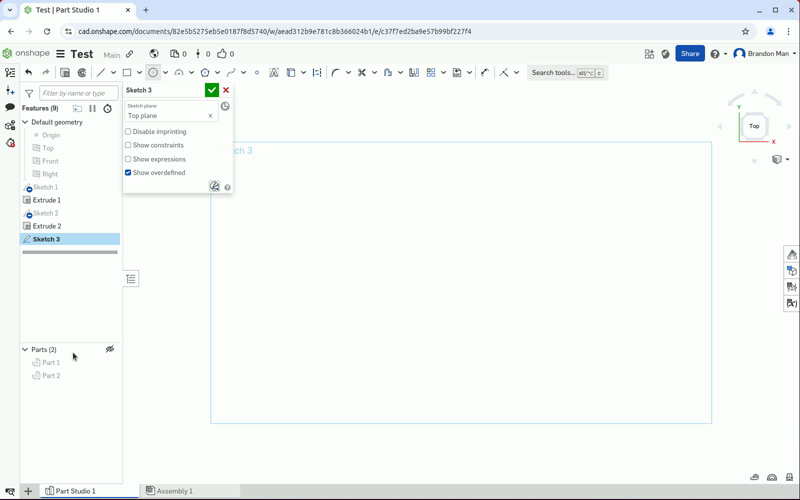
mouse_move(461, 282)
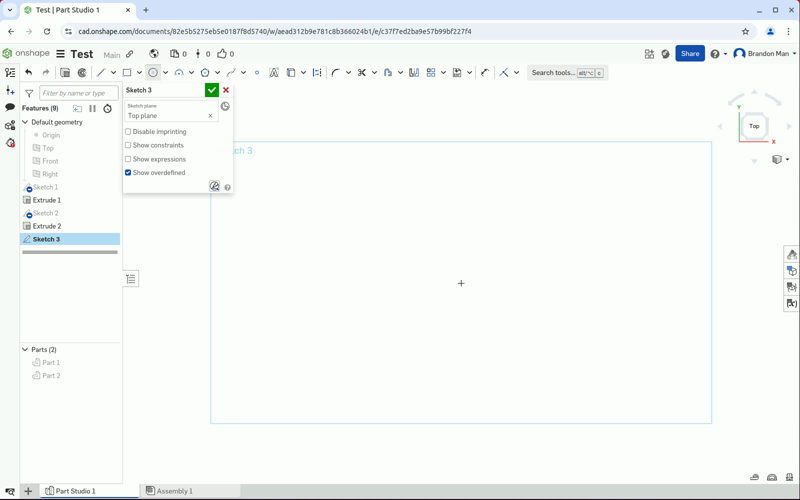
click(461, 282)
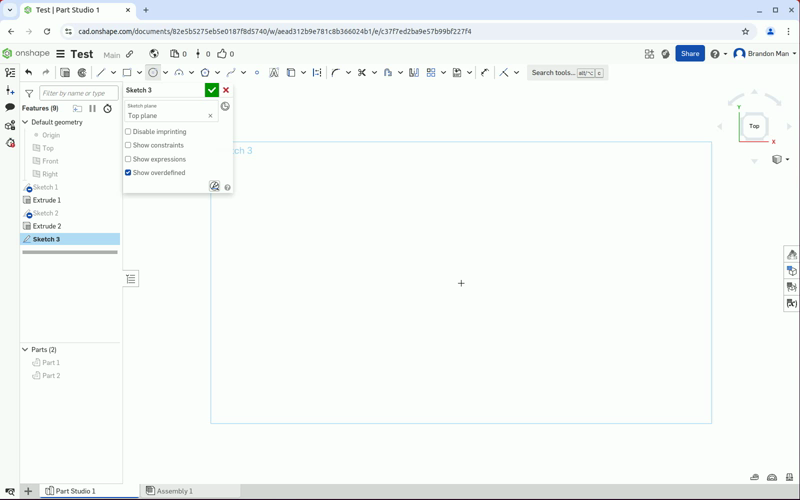
key_up(shift)
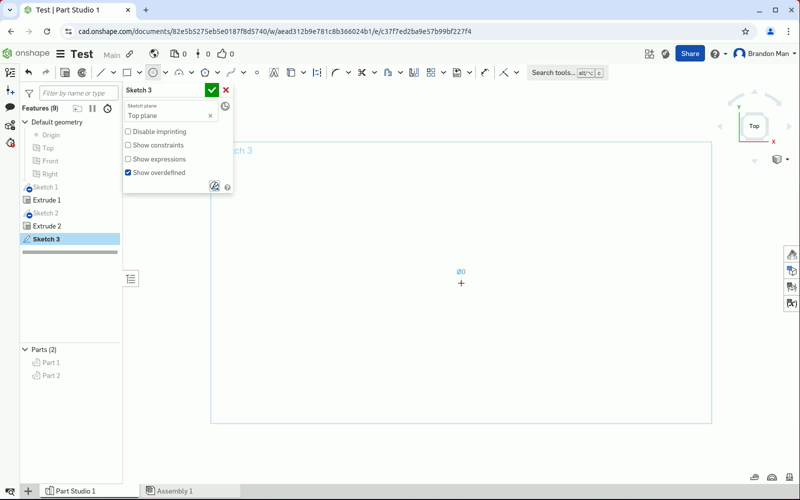
mouse_move(516, 282)
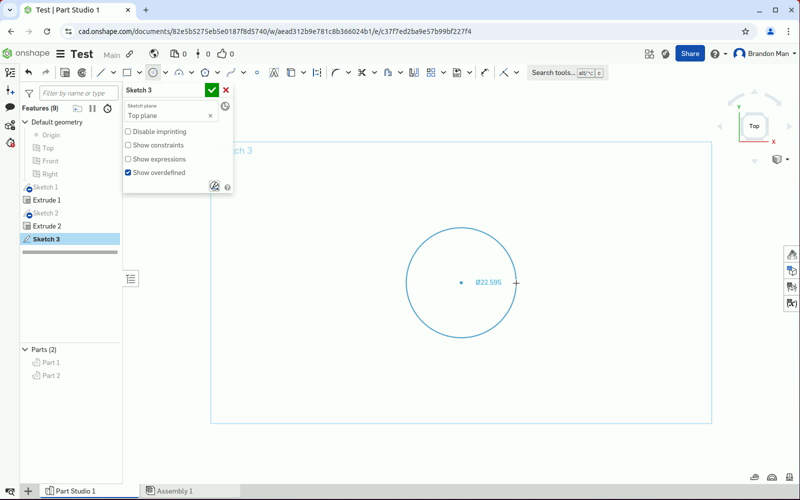
click(516, 282)
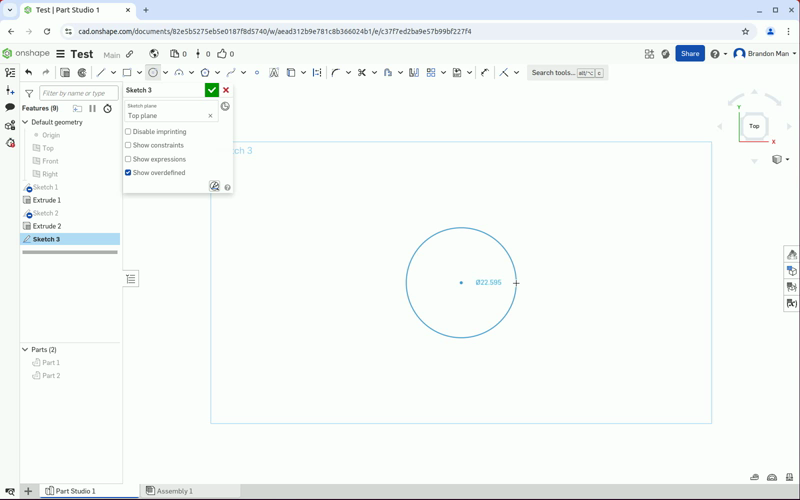
key(esc)
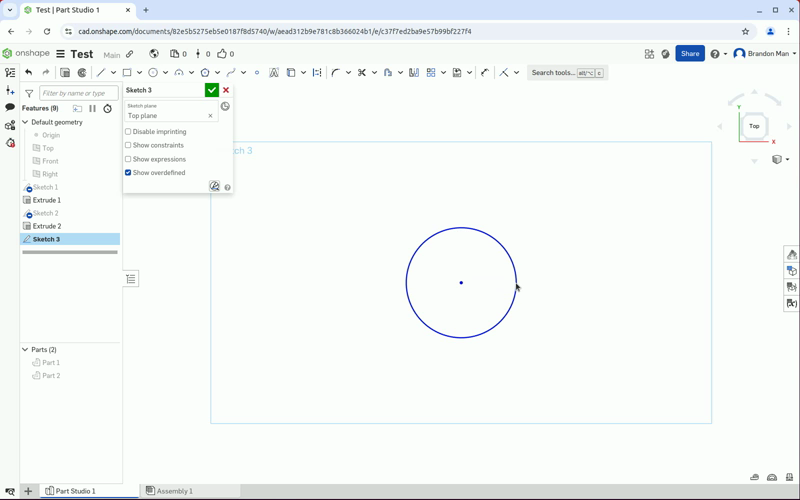
mouse_move(475, 328)
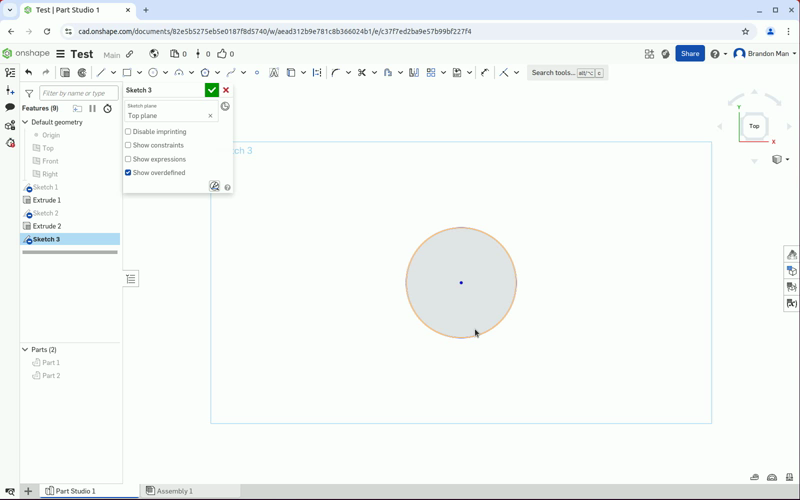
click(475, 328)
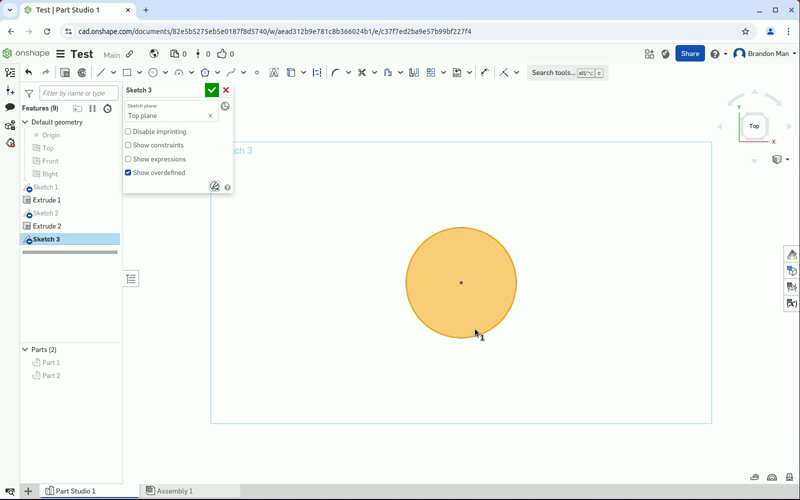
mouse_move(73, 352)
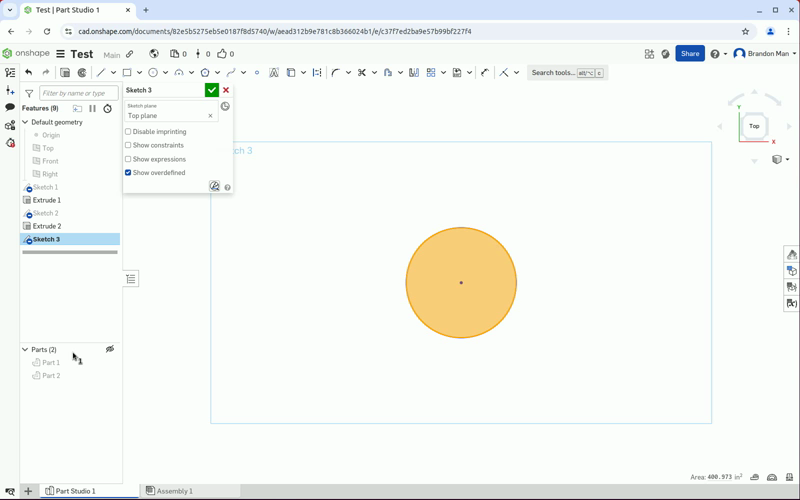
key(shift+y)
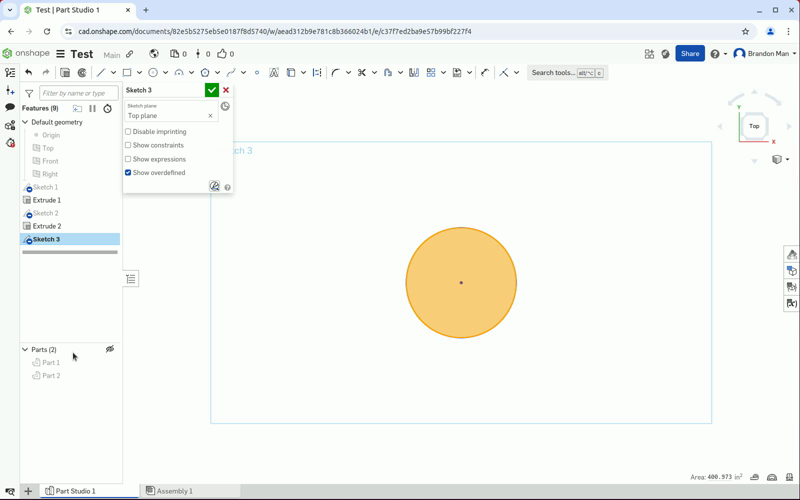
key(shift+e)
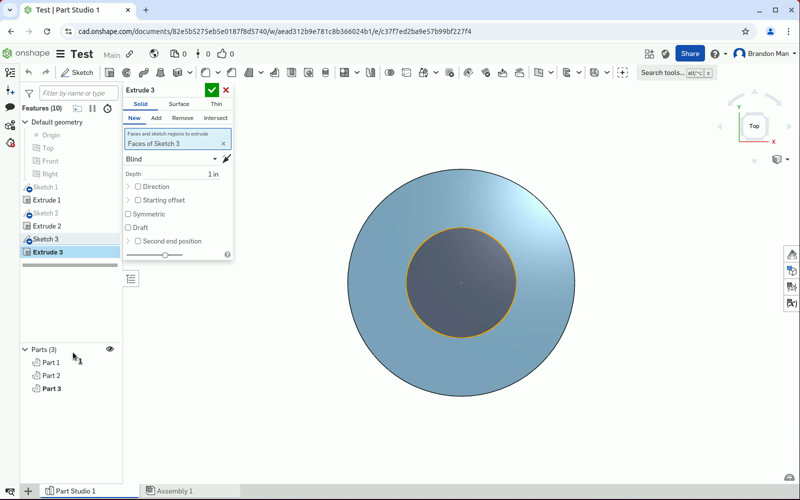
mouse_move(143, 106)
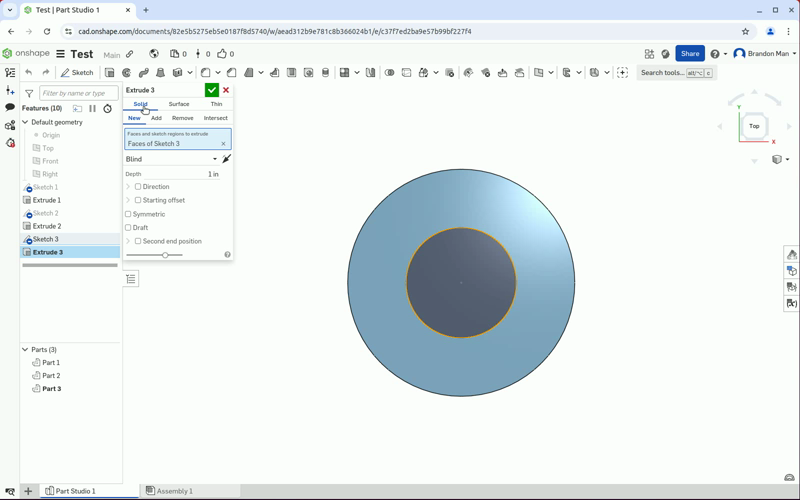
click(143, 106)
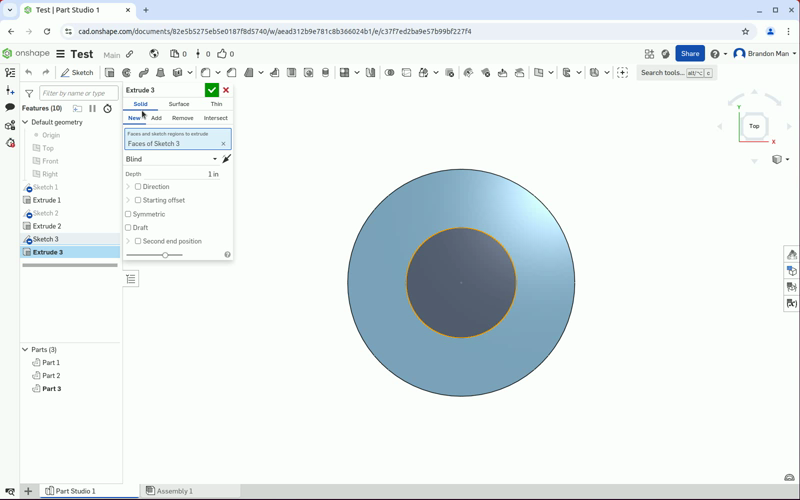
mouse_move(137, 120)
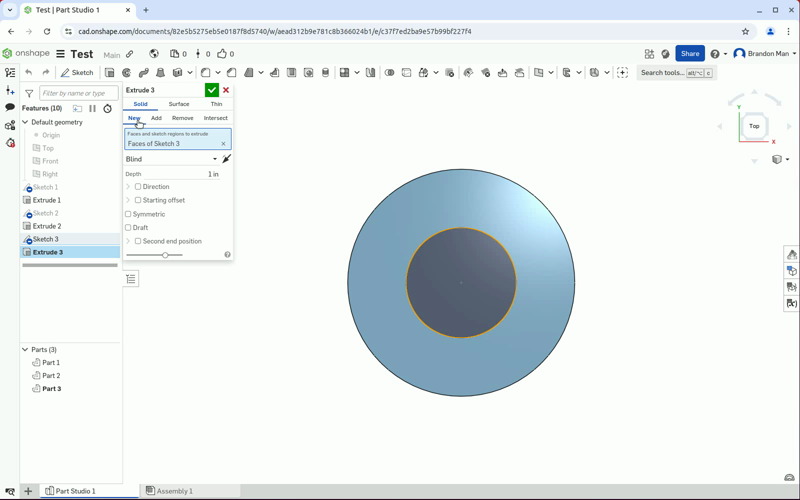
click(137, 120)
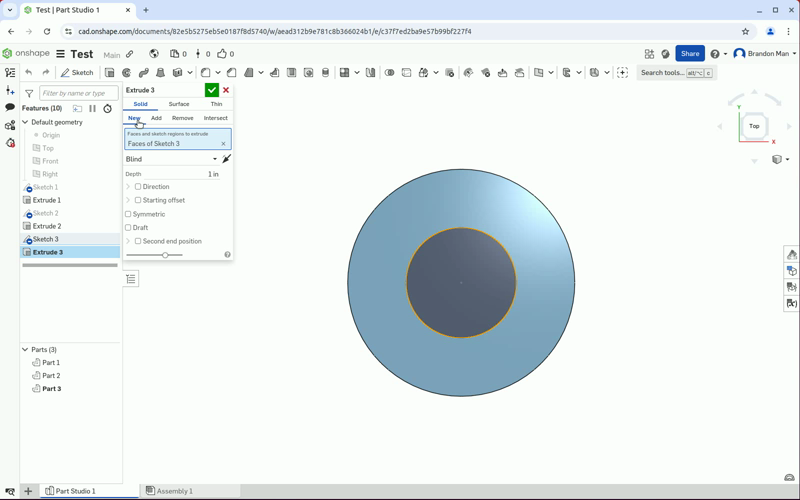
key(tab, 4)
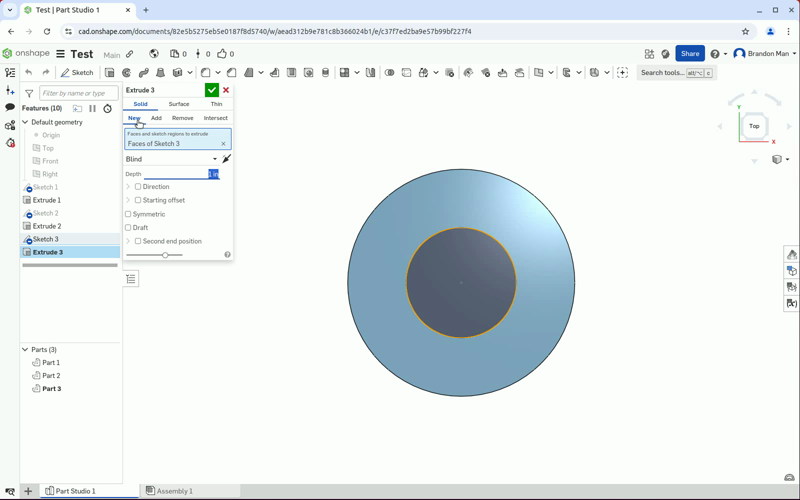
text(9.147)
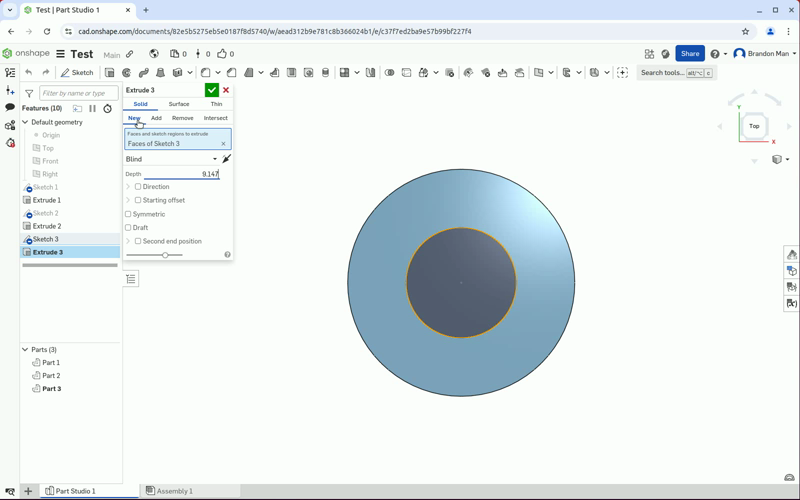
key(enter)
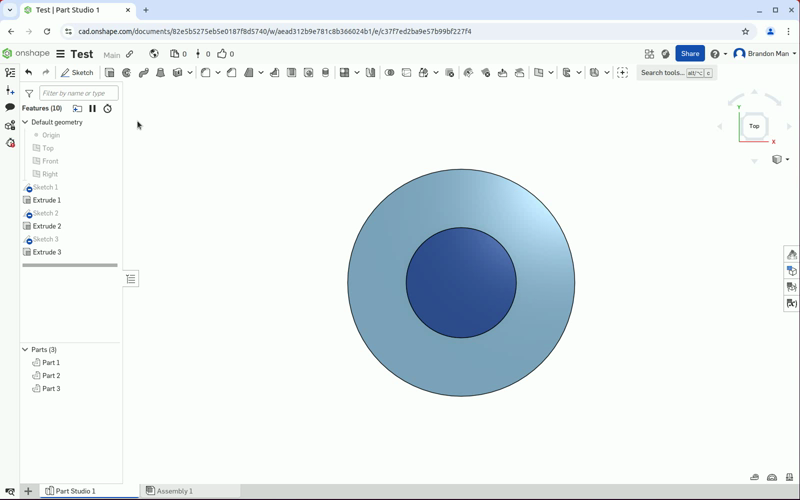
key(shift+h)
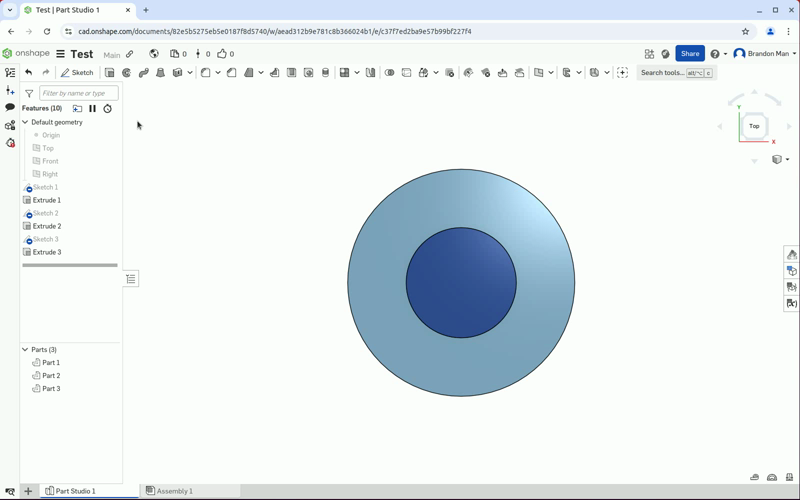
key(shift+h)
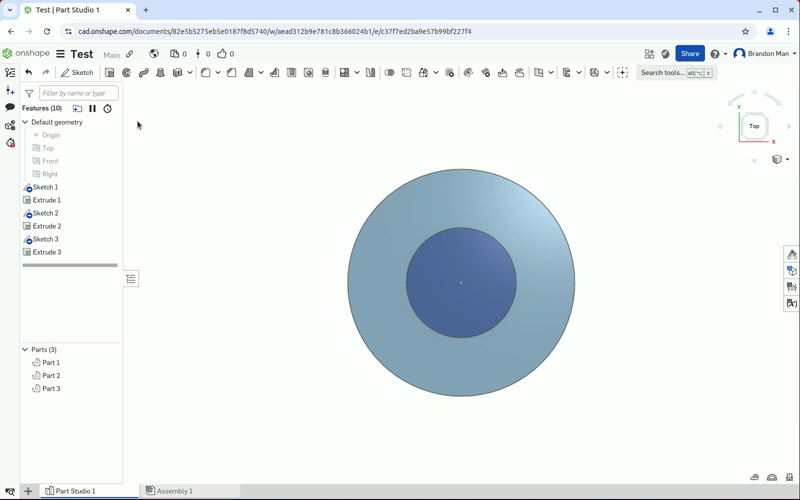
key(shift+7)
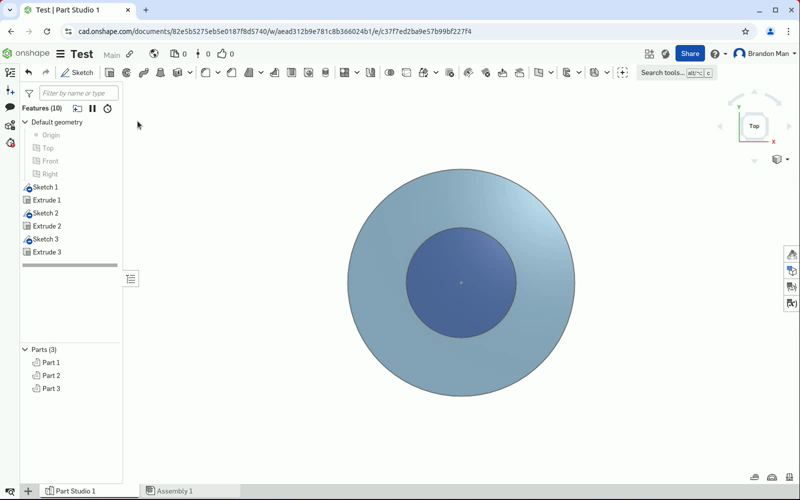
key(up, 3)
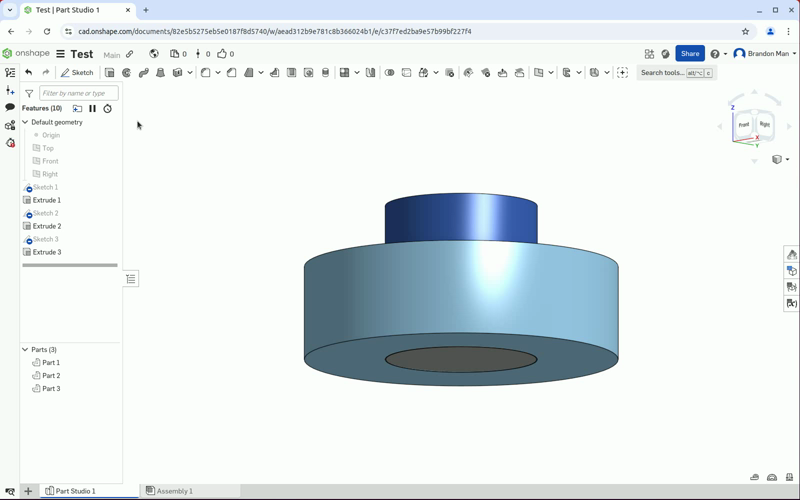
key(left, 3)
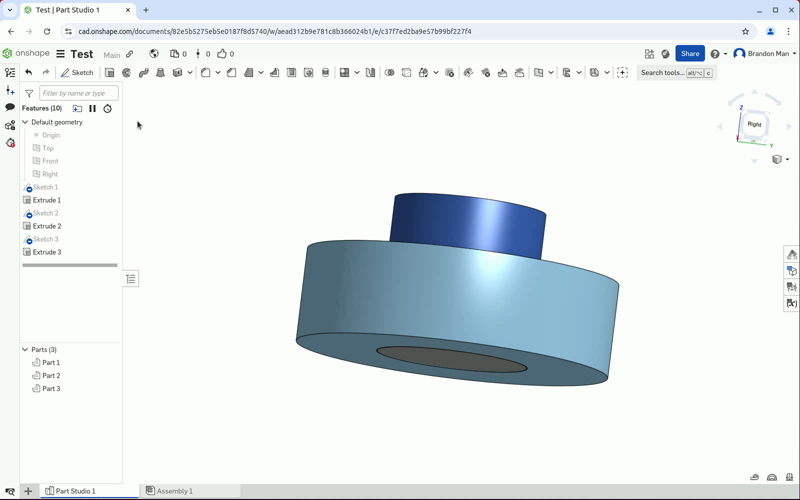
key(right, 3)
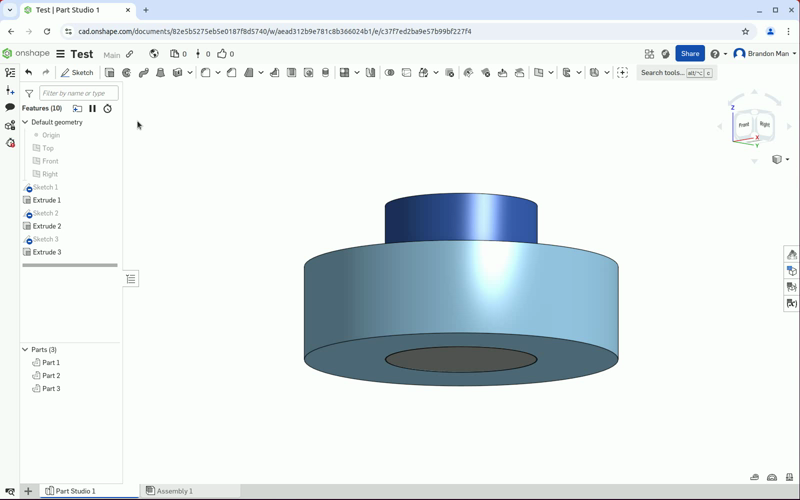
key(down, 3)
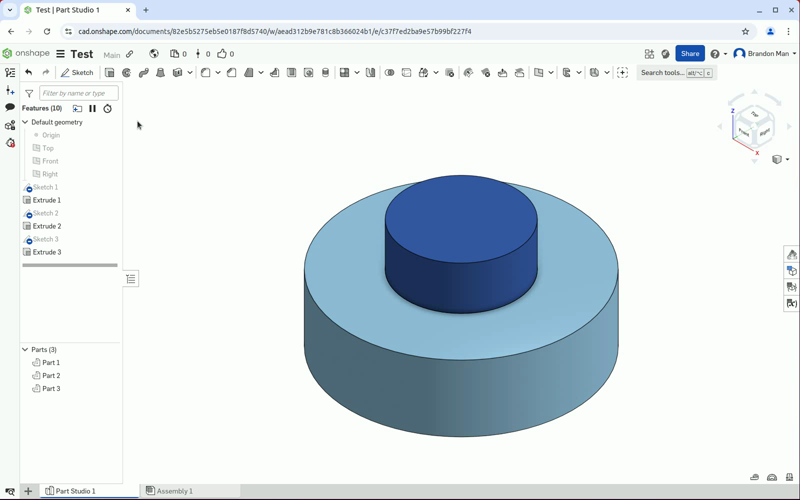
mouse_move(73, 189)
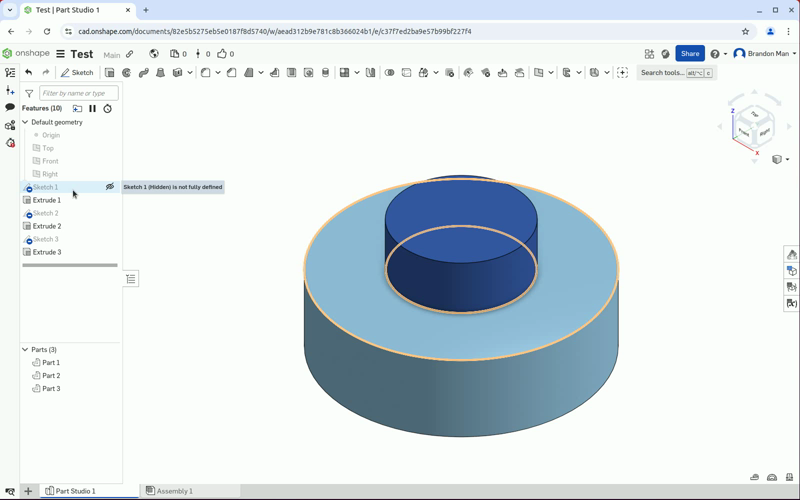
click(73, 189)